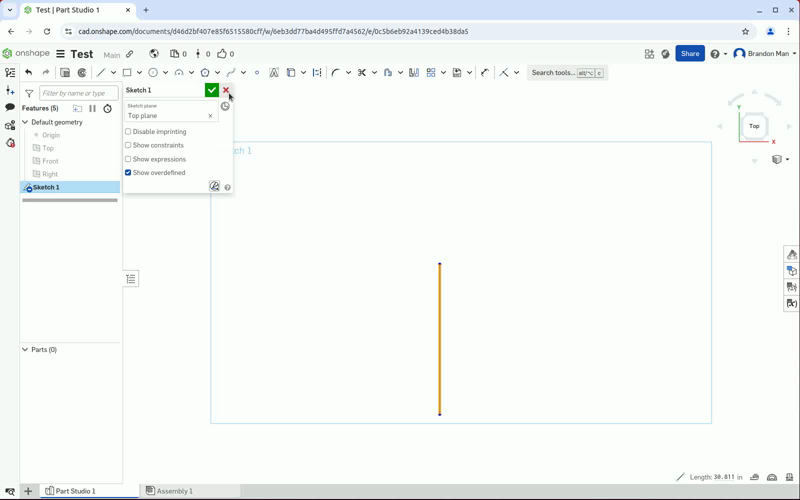
key(shift+h)
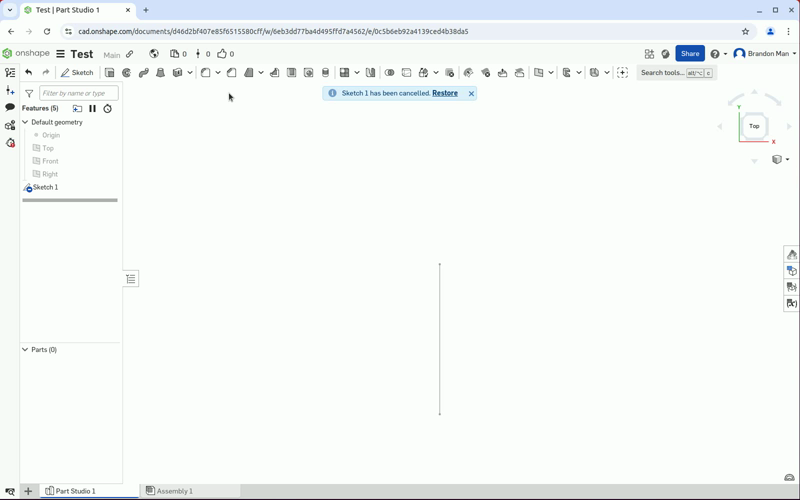
mouse_move(73, 352)
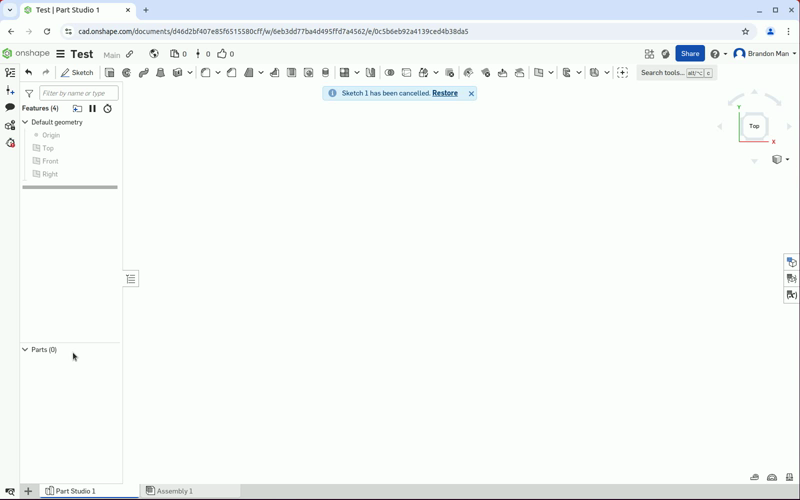
key(y)
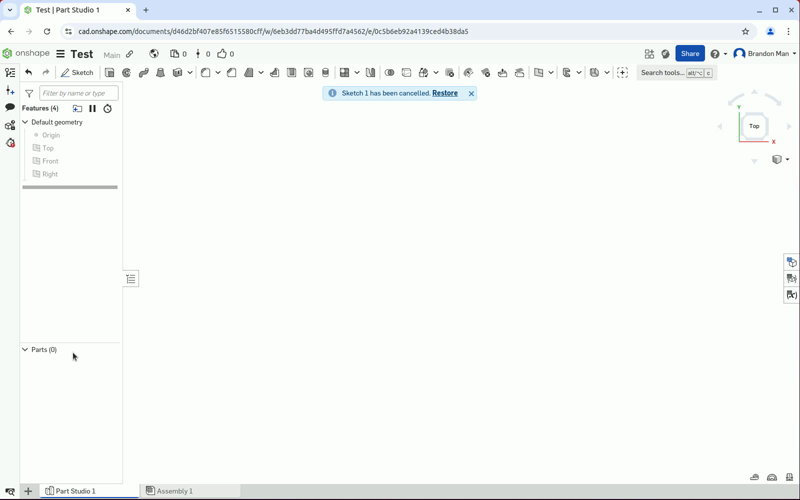
key(shift+p)
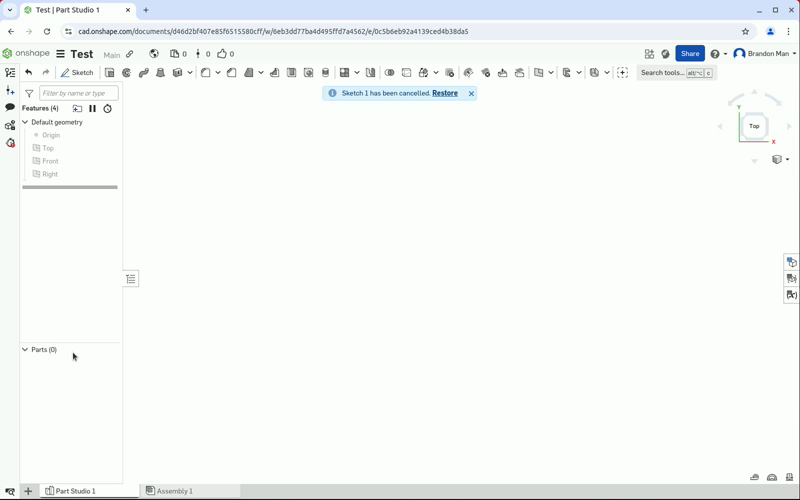
key(space)
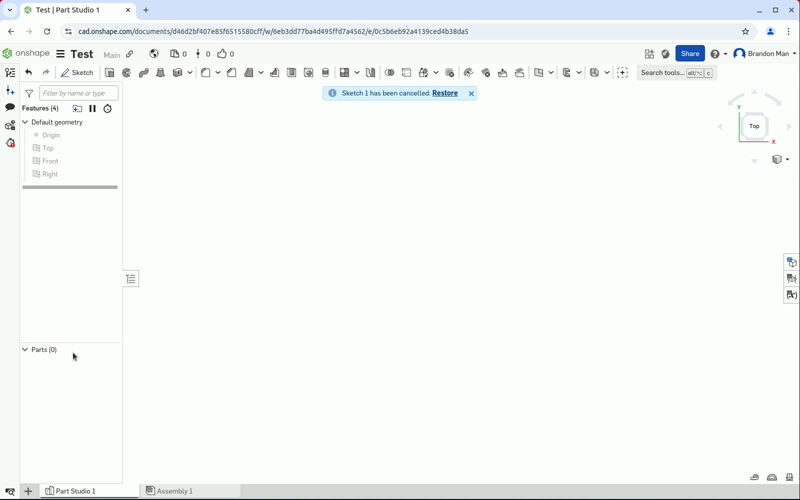
key_down(shift)
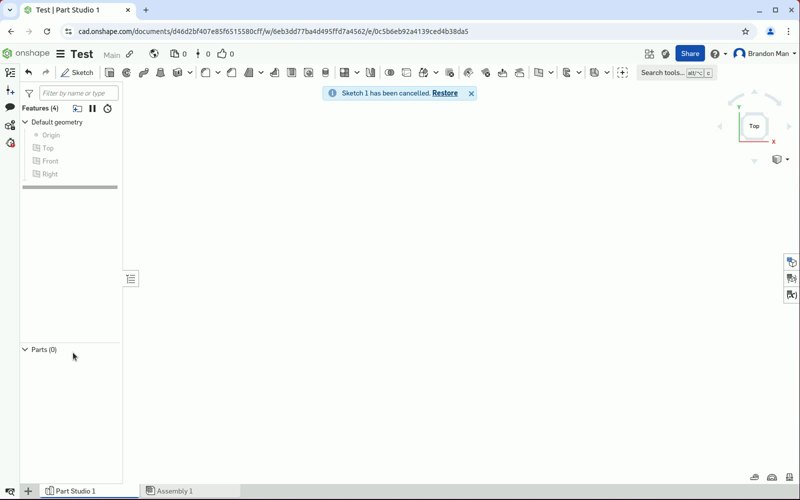
key(up)
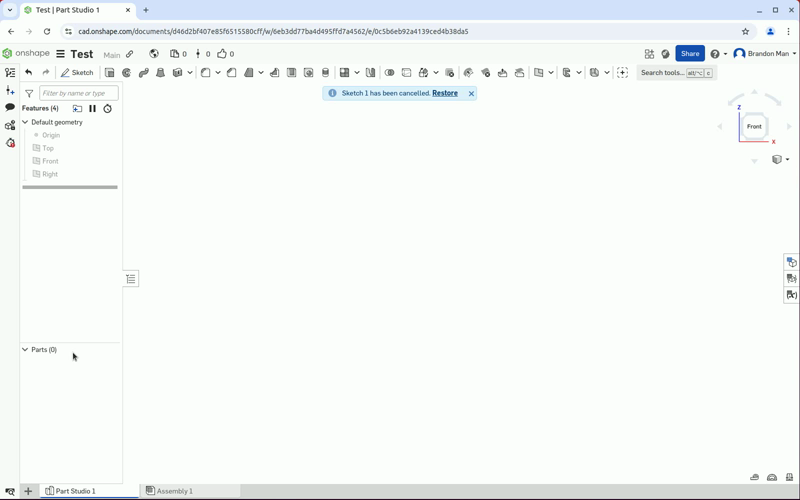
key_up(shift)
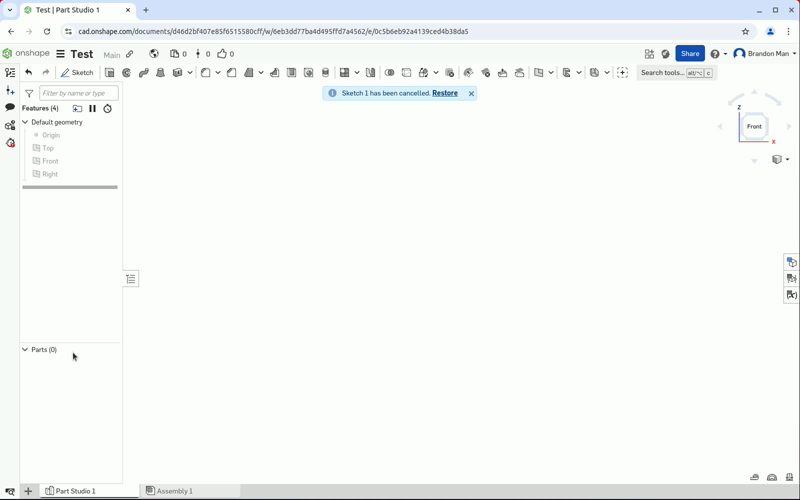
mouse_move(73, 352)
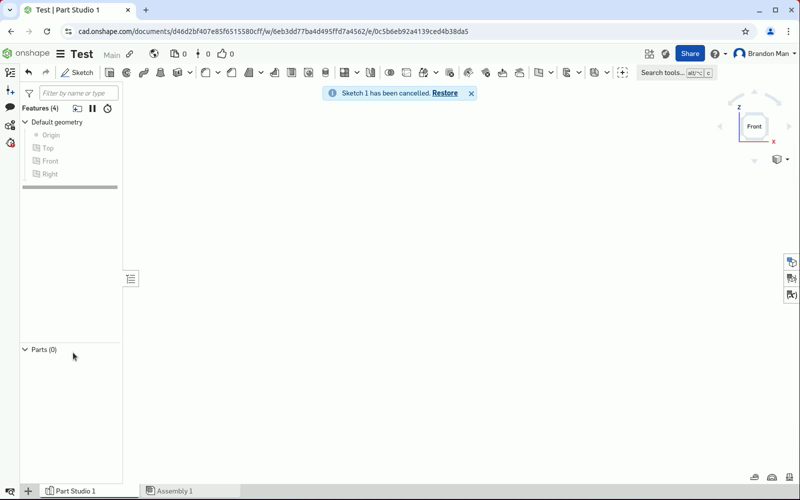
key(shift+y)
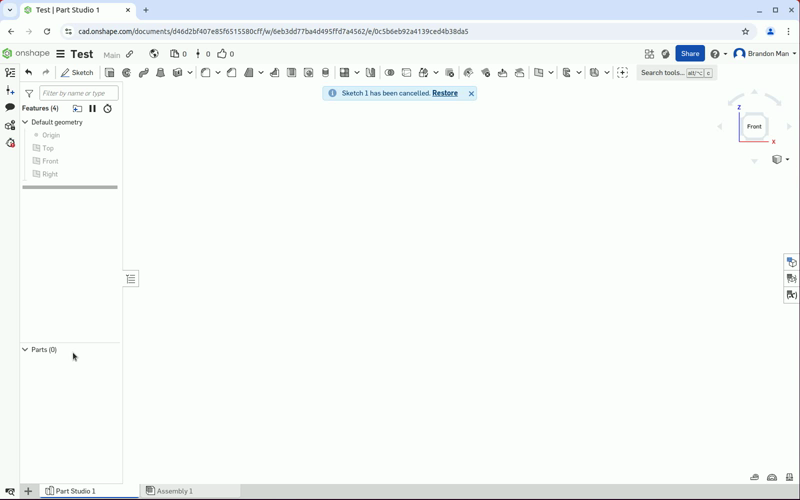
key(shift+s)
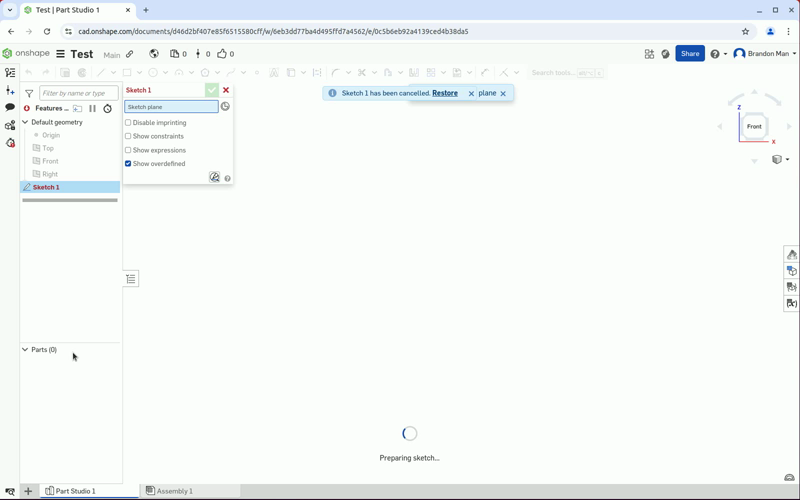
mouse_move(73, 163)
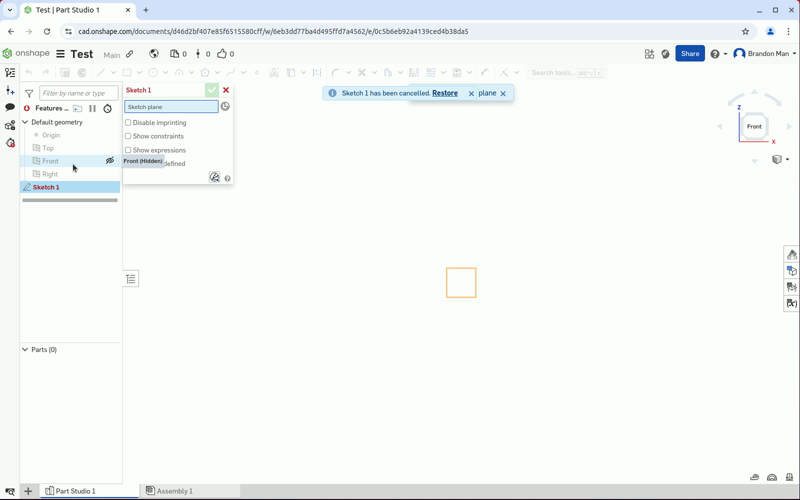
click(73, 163)
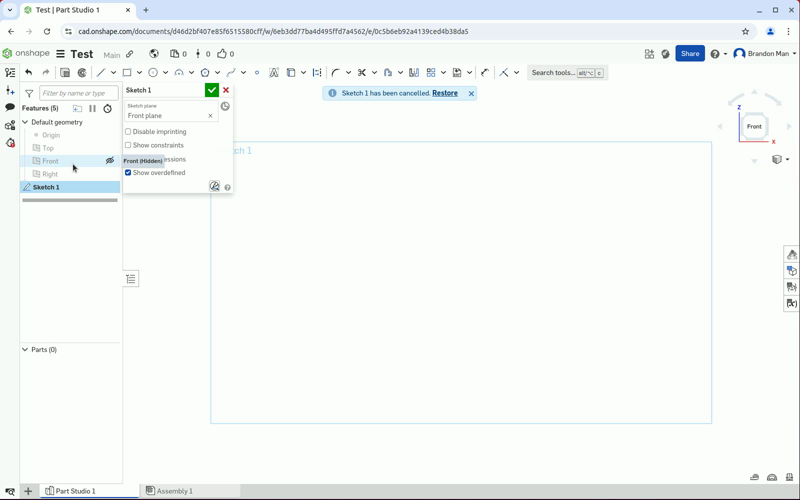
mouse_move(73, 352)
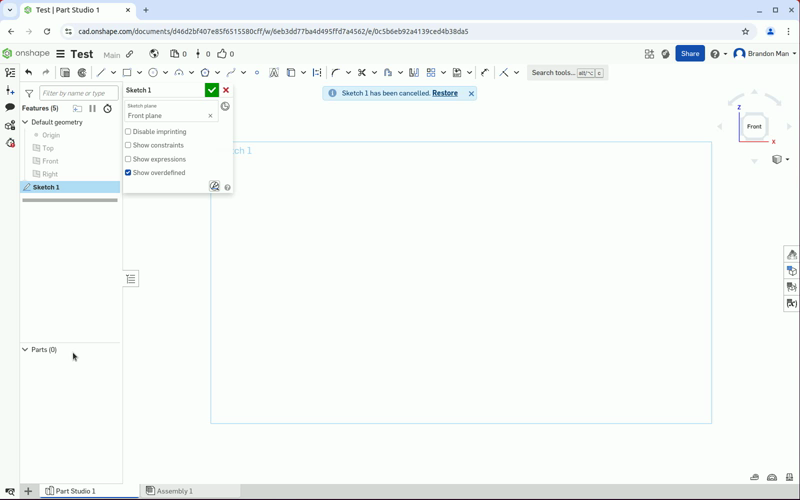
key(y)
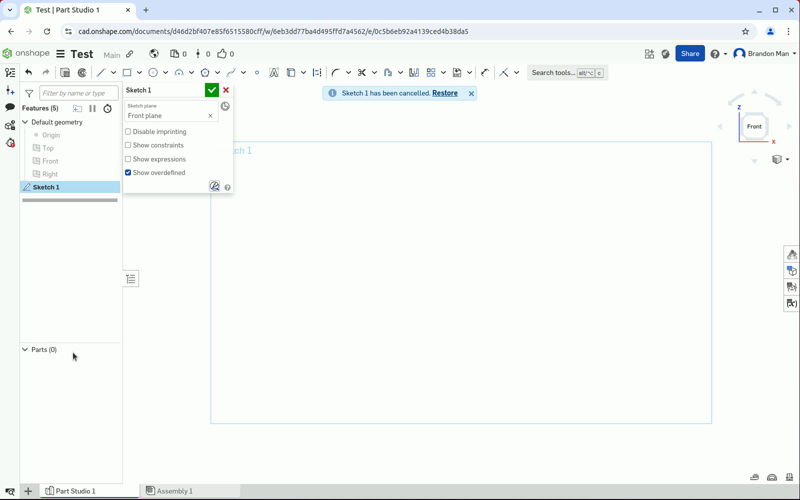
key(l)
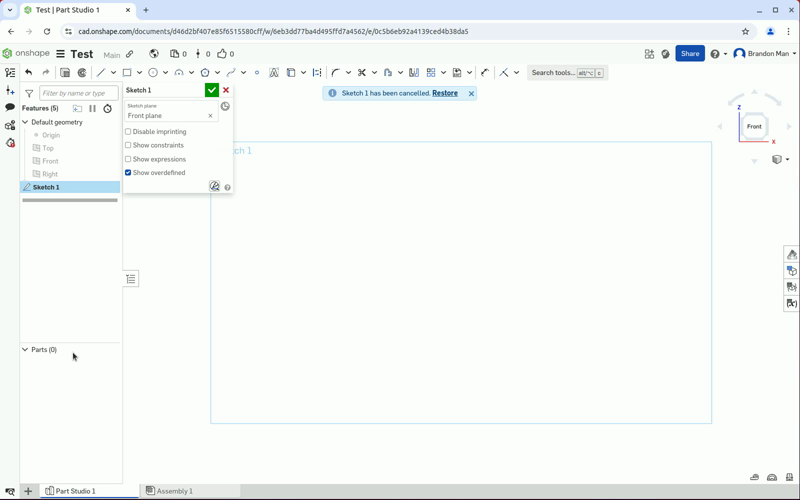
key_down(shift)
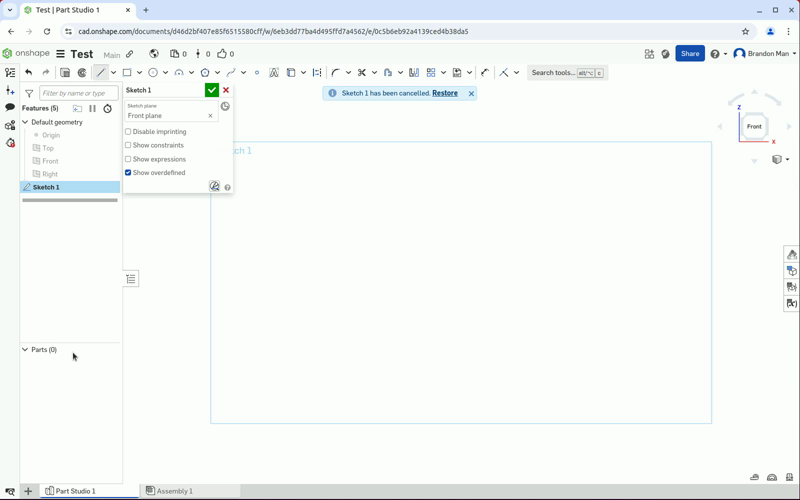
mouse_move(370, 395)
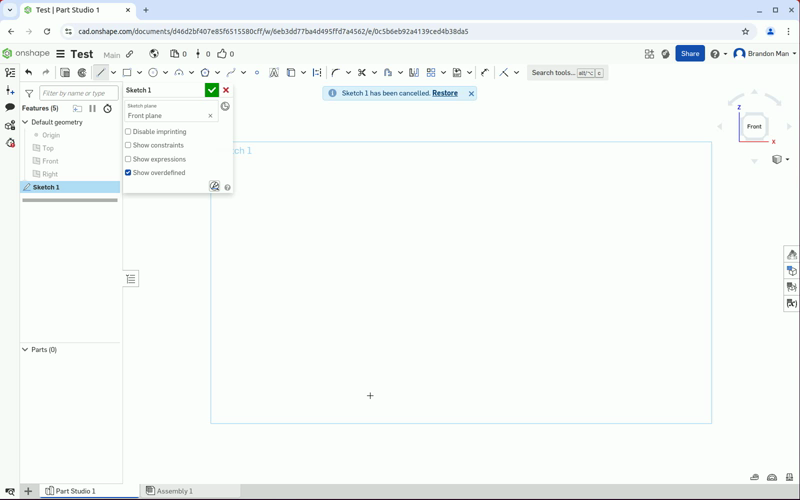
click(370, 395)
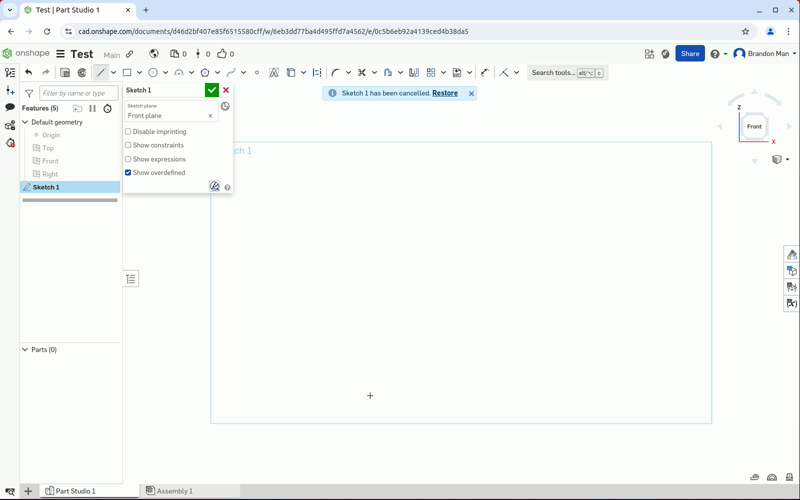
key_up(shift)
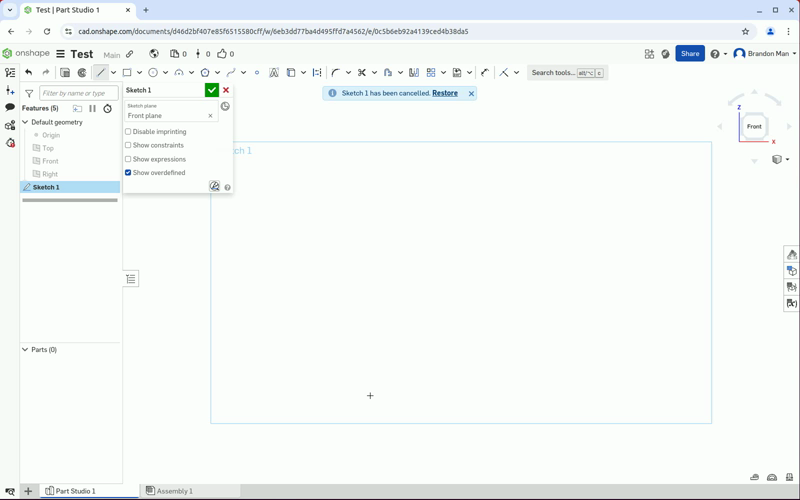
key_down(shift)
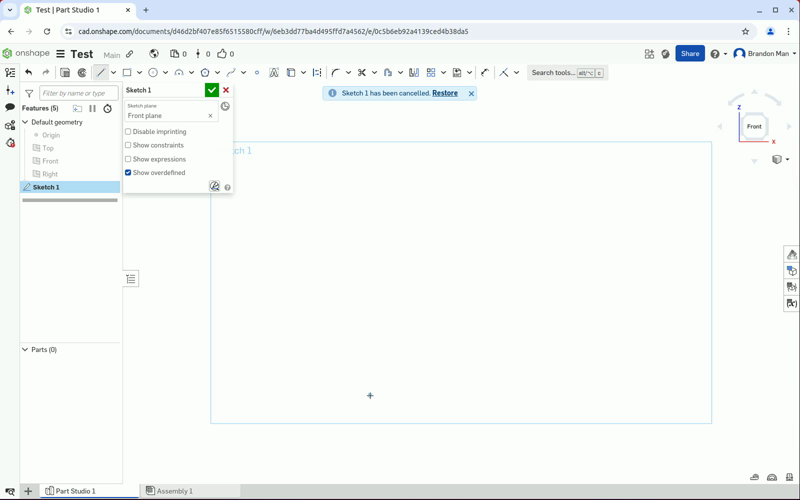
mouse_move(549, 395)
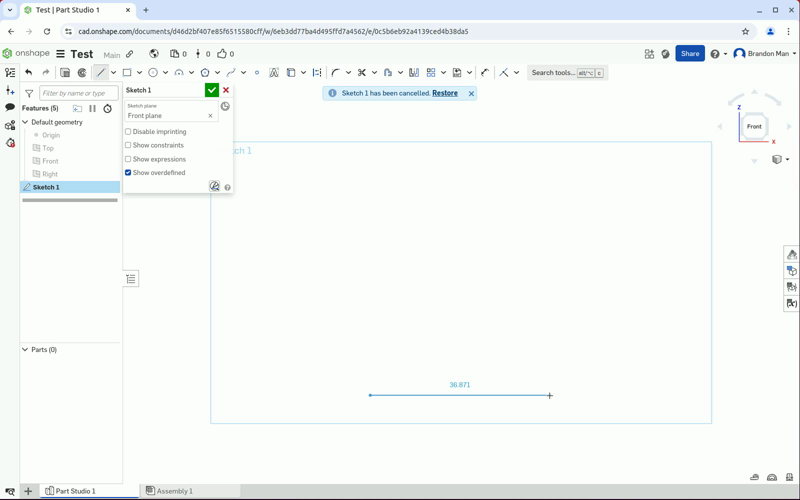
click(549, 395)
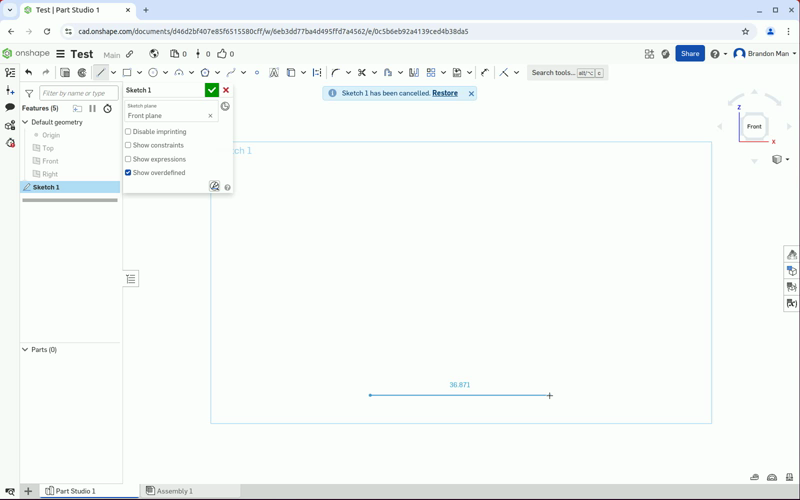
key_up(shift)
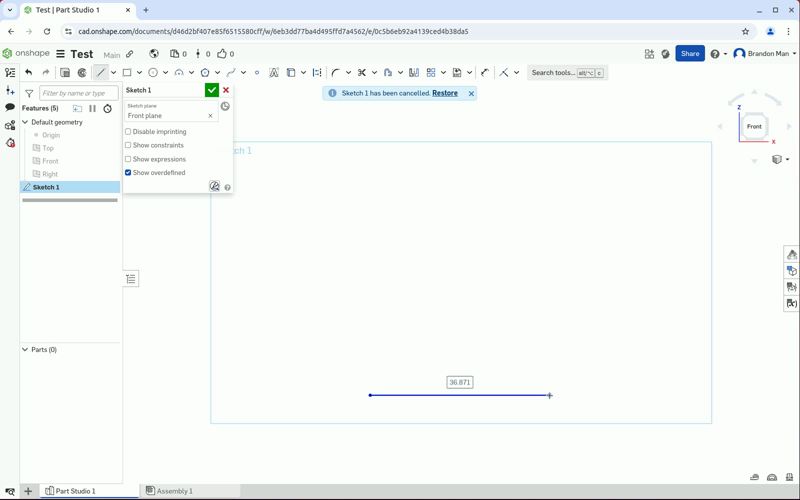
key_down(shift)
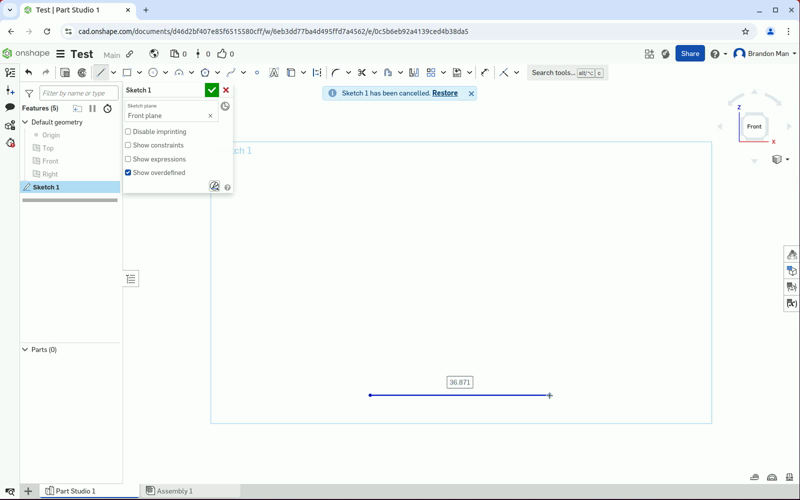
mouse_move(549, 171)
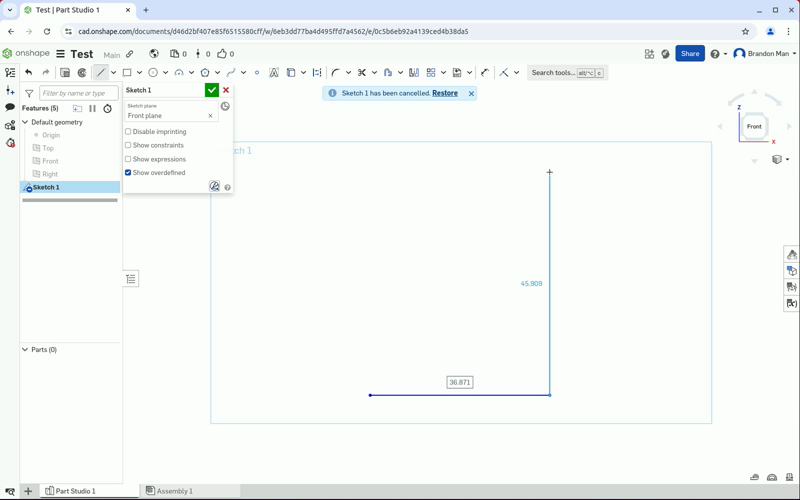
click(549, 171)
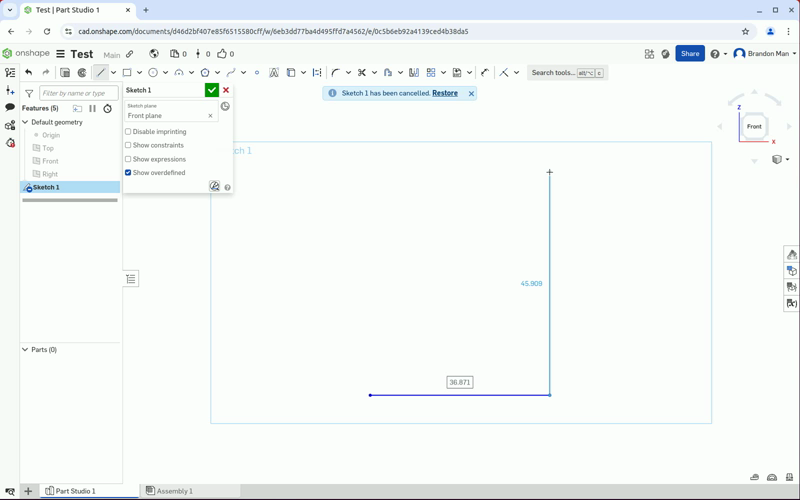
key_up(shift)
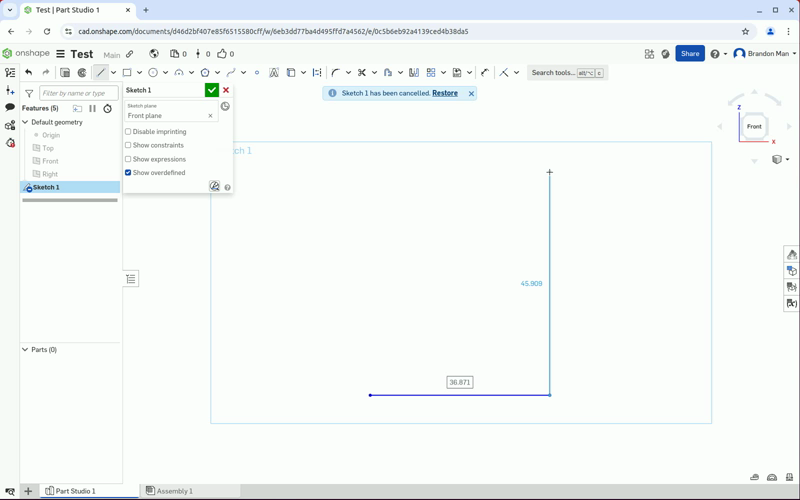
key_down(shift)
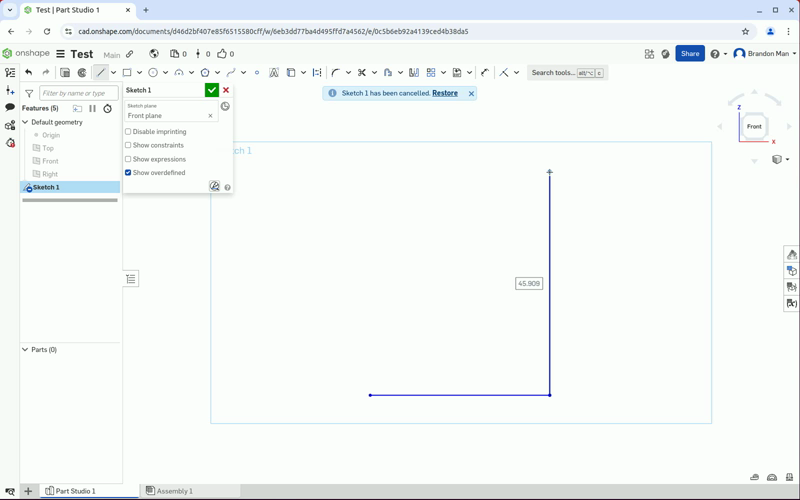
mouse_move(370, 171)
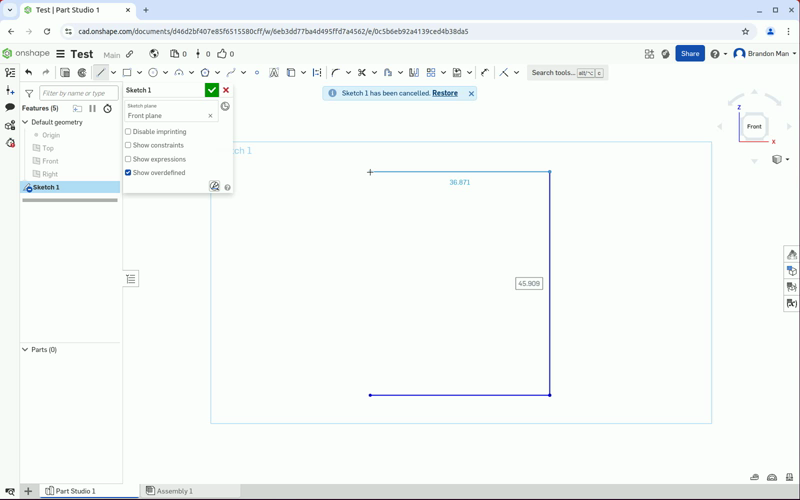
click(370, 171)
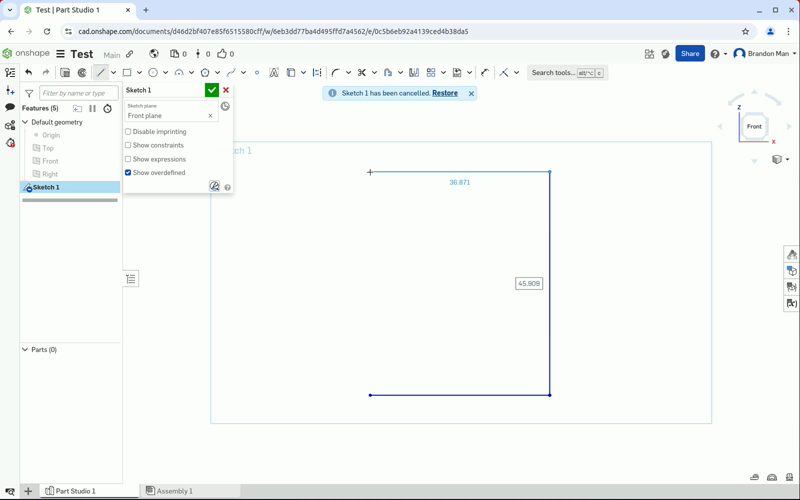
key_up(shift)
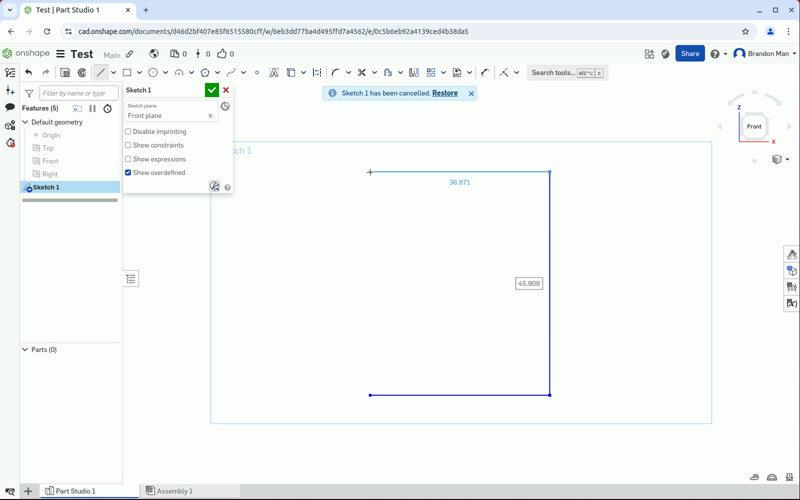
key_down(shift)
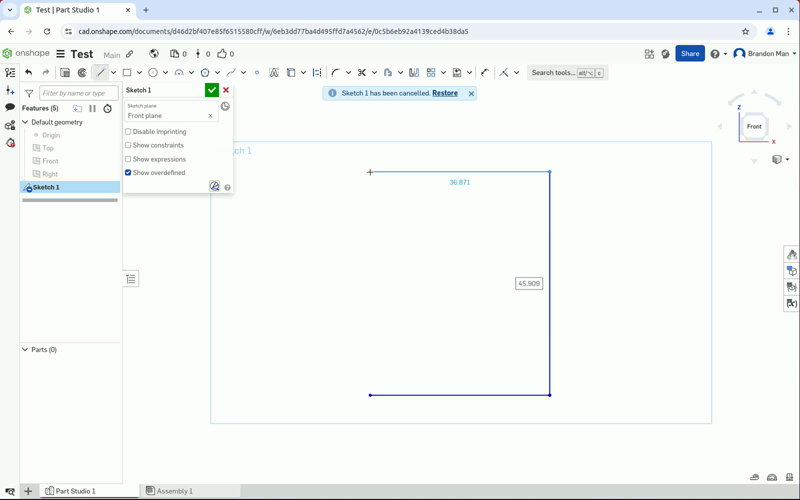
mouse_move(370, 395)
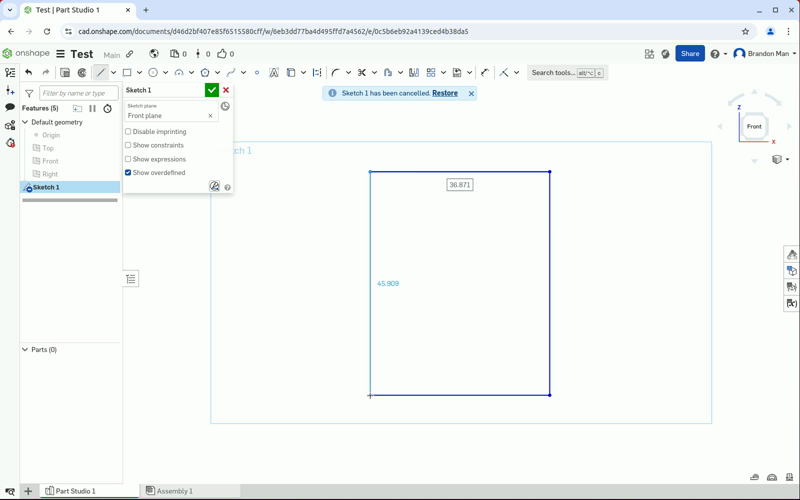
key_up(shift)
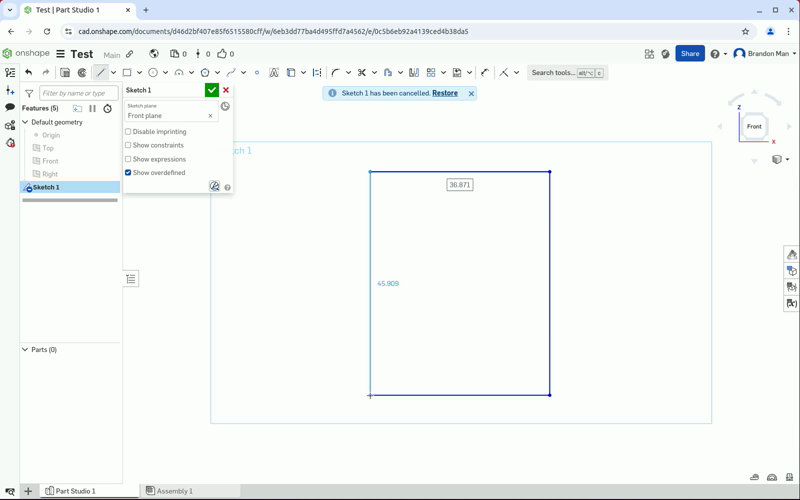
click(370, 395)
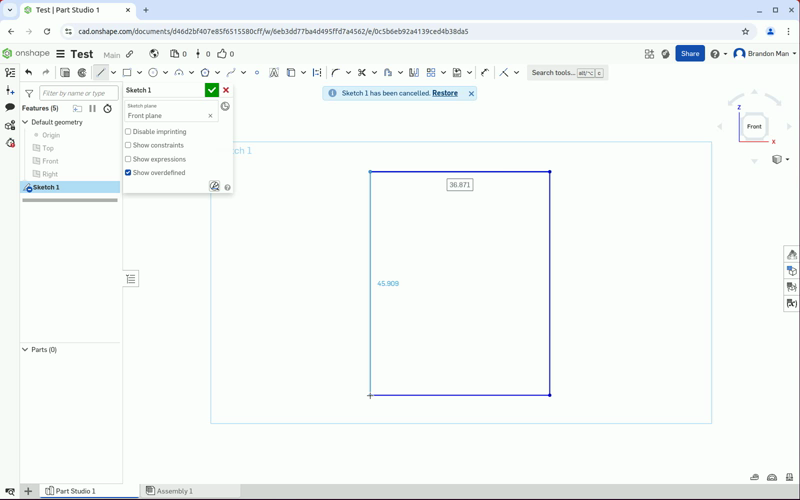
key(esc)
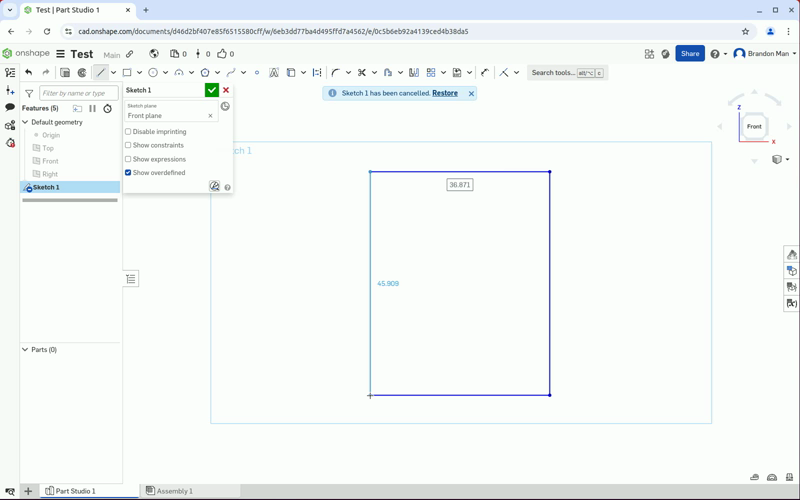
mouse_move(491, 199)
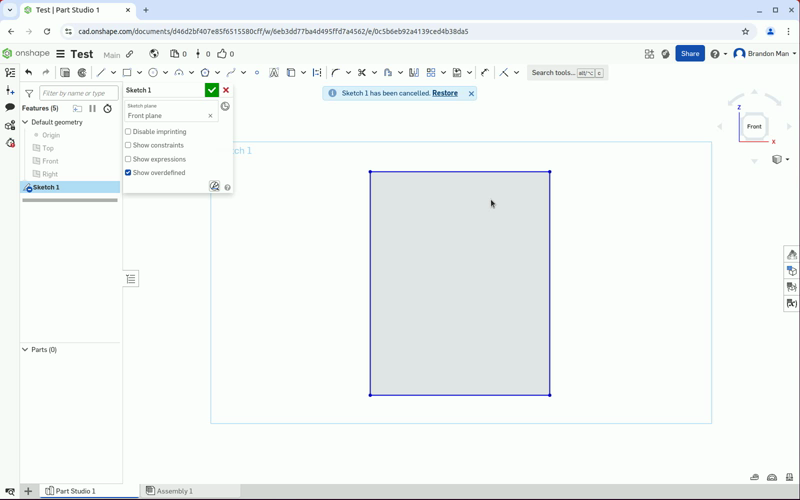
click(491, 199)
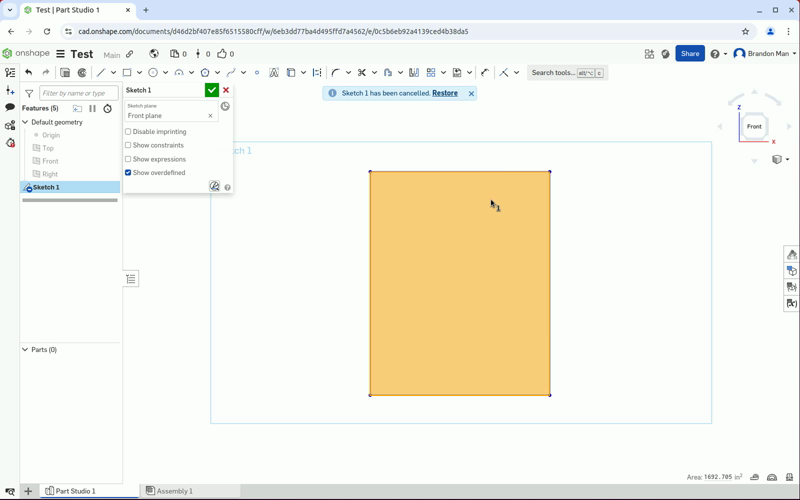
mouse_move(73, 352)
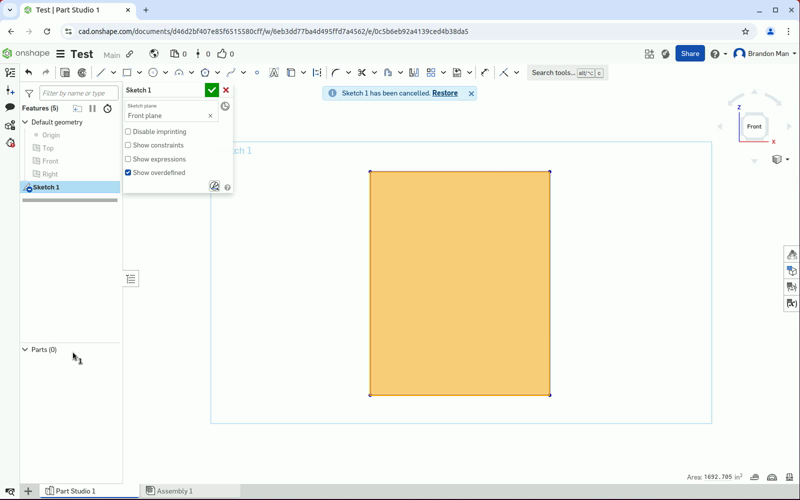
key(shift+y)
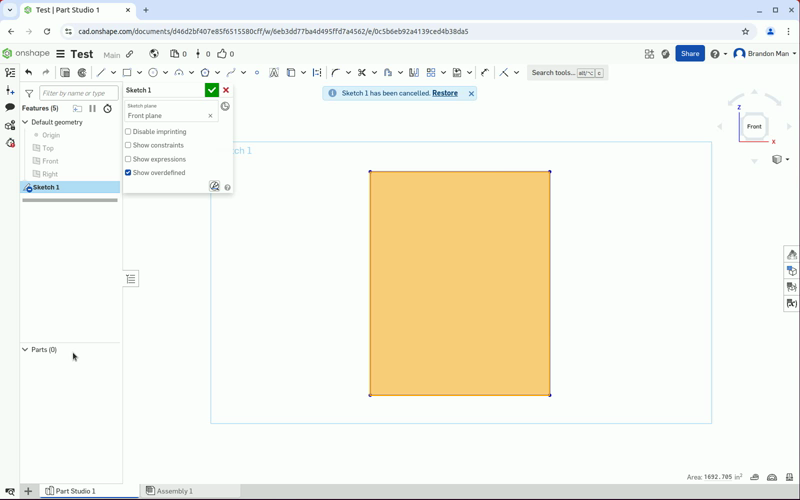
key(shift+e)
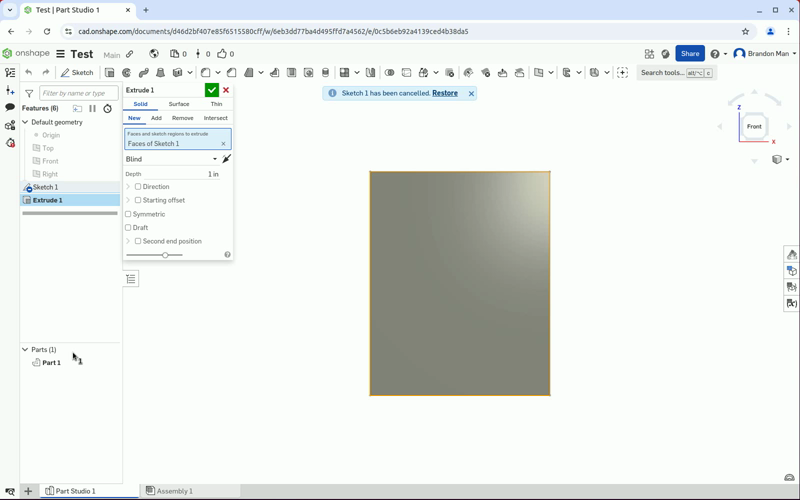
mouse_move(143, 106)
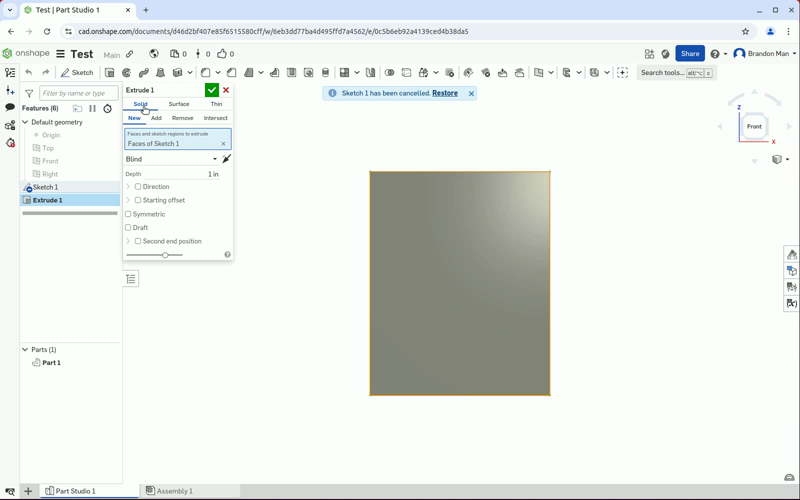
click(143, 106)
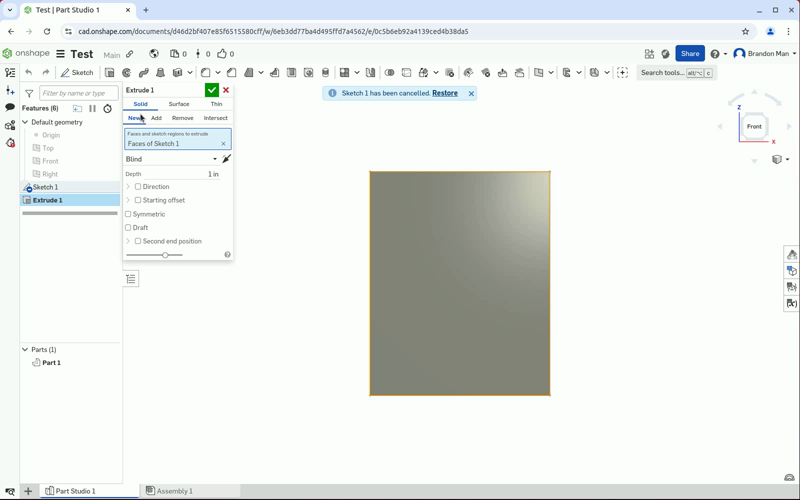
mouse_move(137, 120)
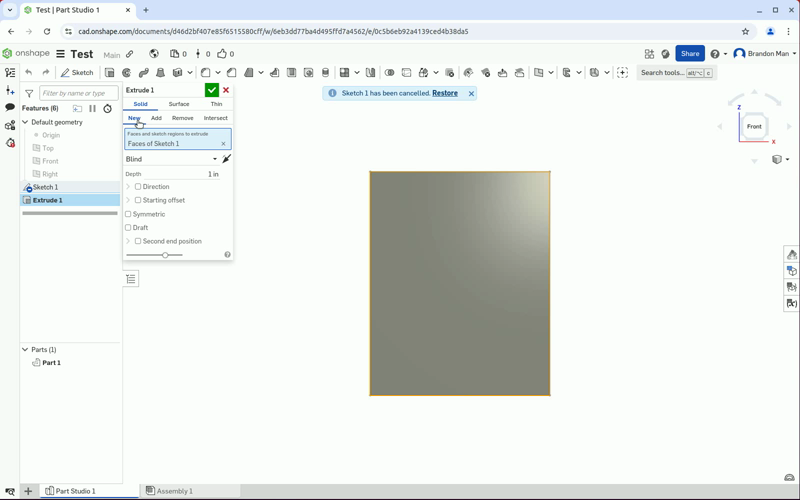
click(137, 120)
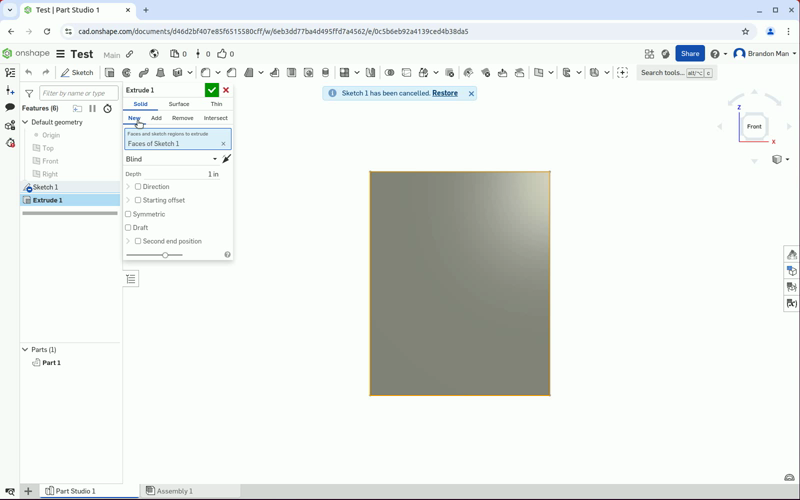
key(tab, 4)
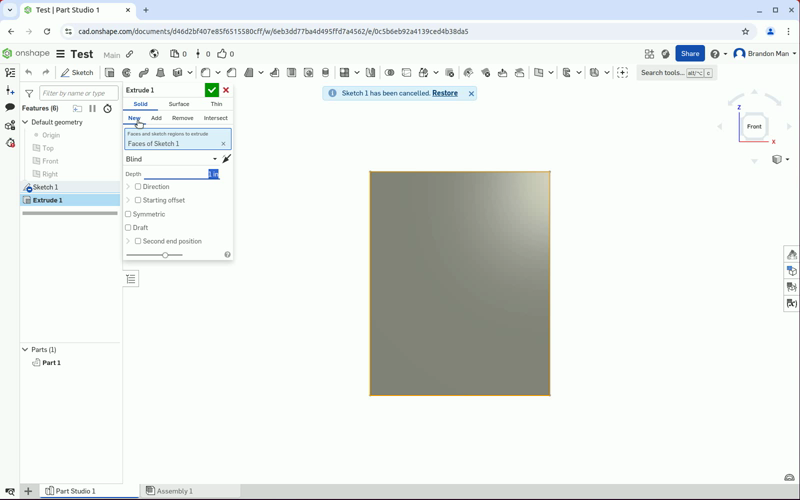
text(0.963)
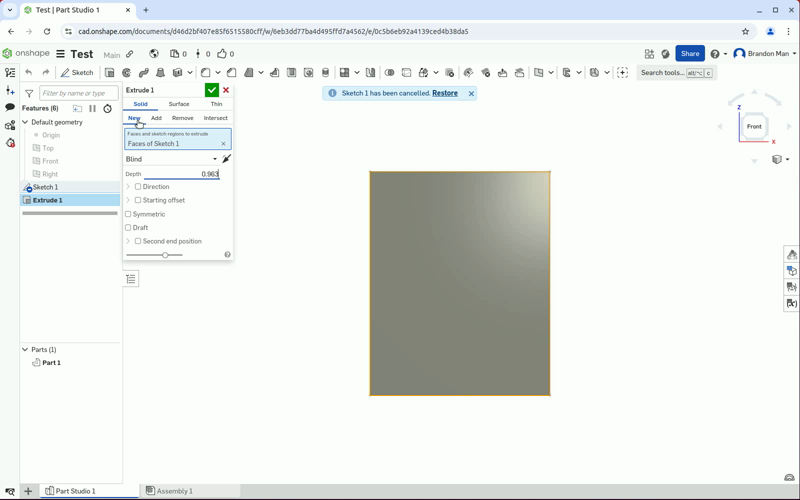
key(enter)
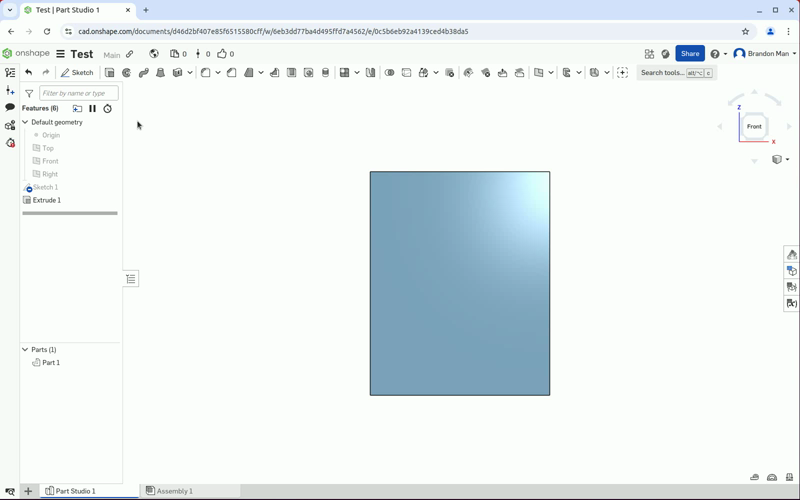
key(shift+h)
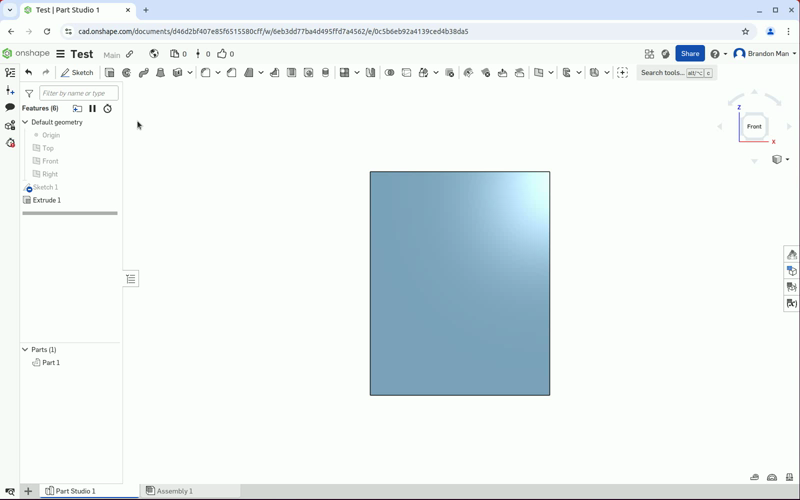
key(shift+h)
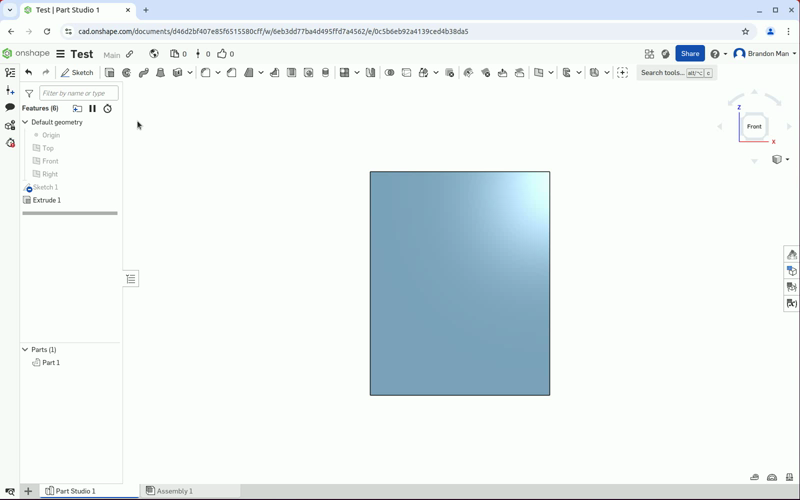
mouse_move(73, 189)
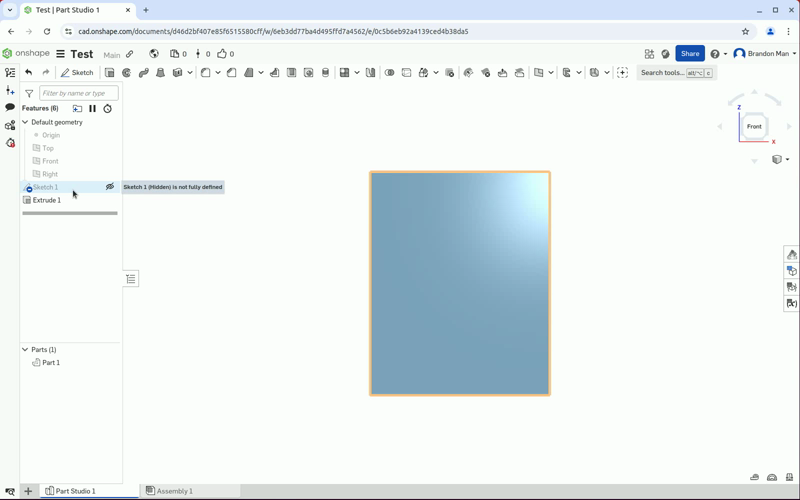
click(73, 189)
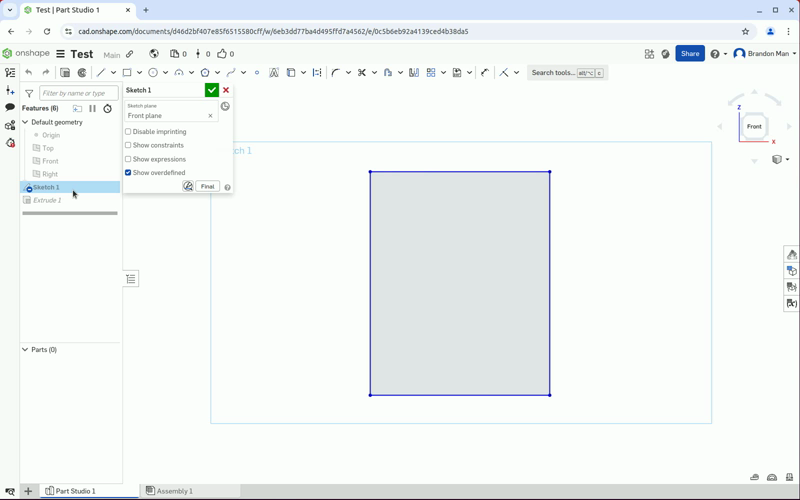
mouse_move(229, 92)
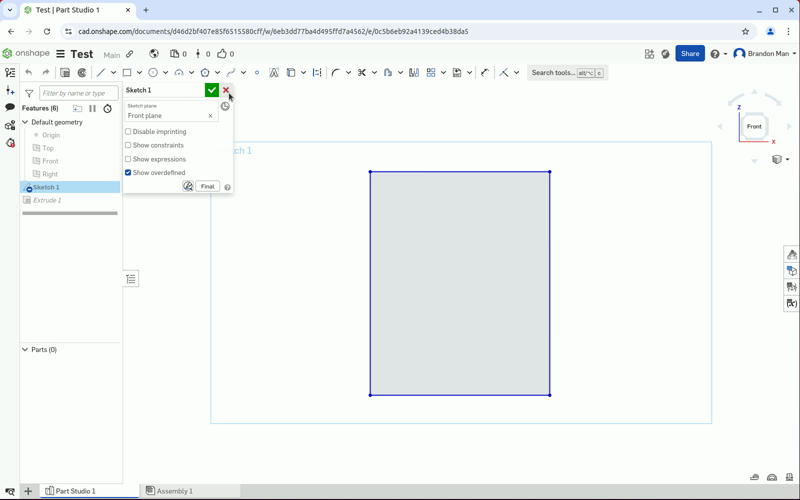
click(229, 92)
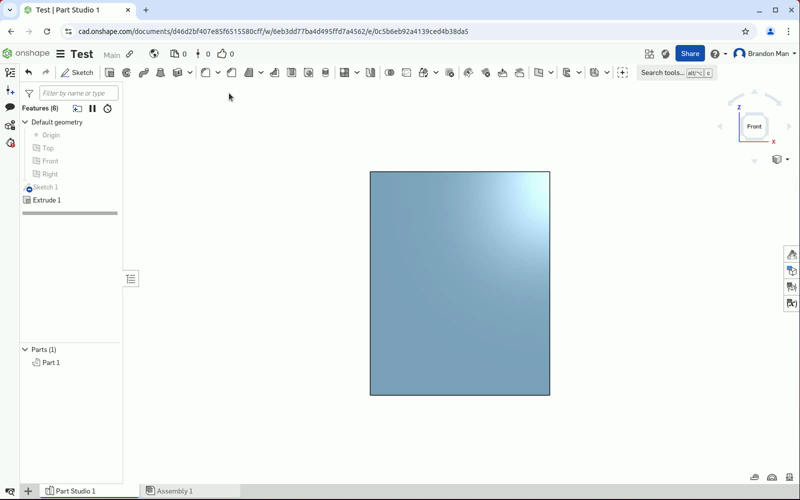
mouse_move(541, 75)
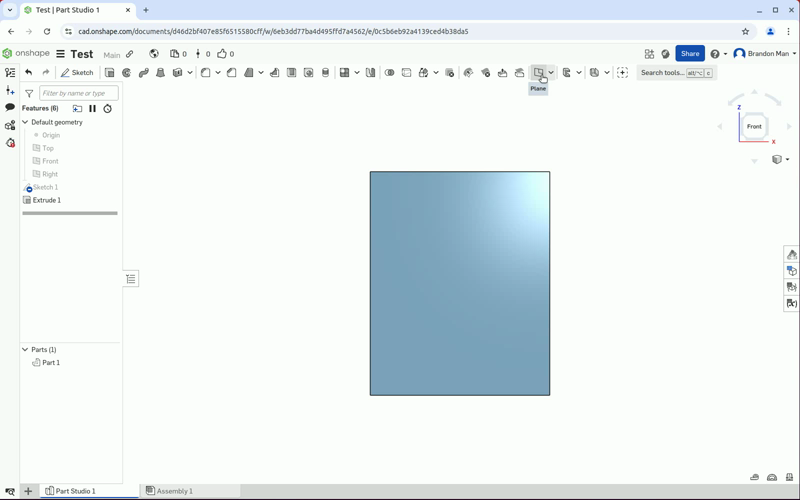
click(541, 75)
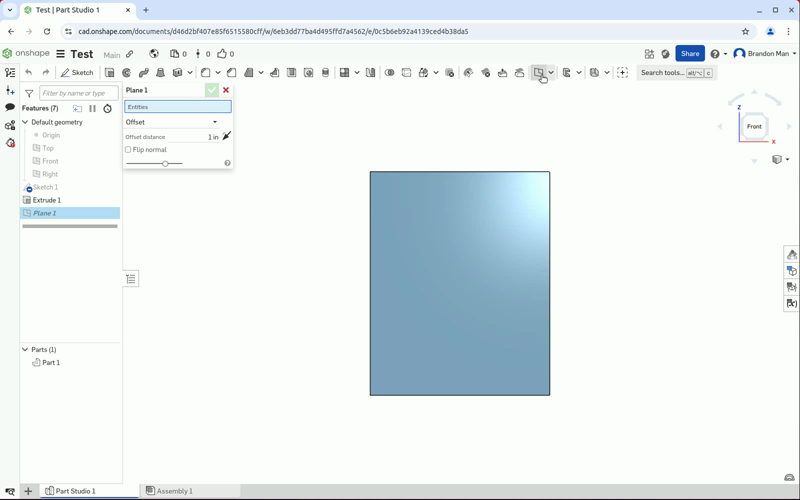
mouse_move(73, 163)
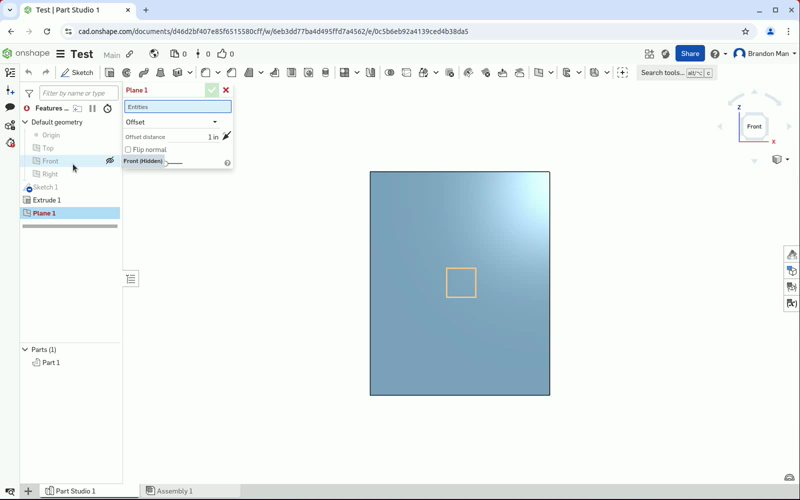
click(73, 163)
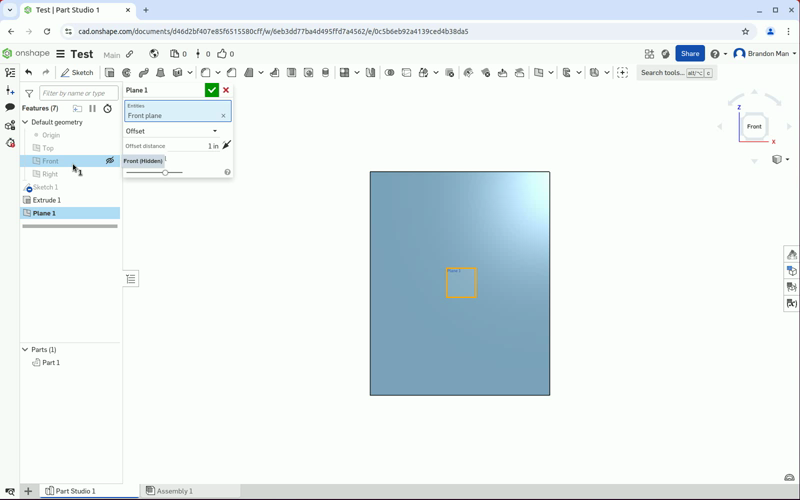
key(tab, 2)
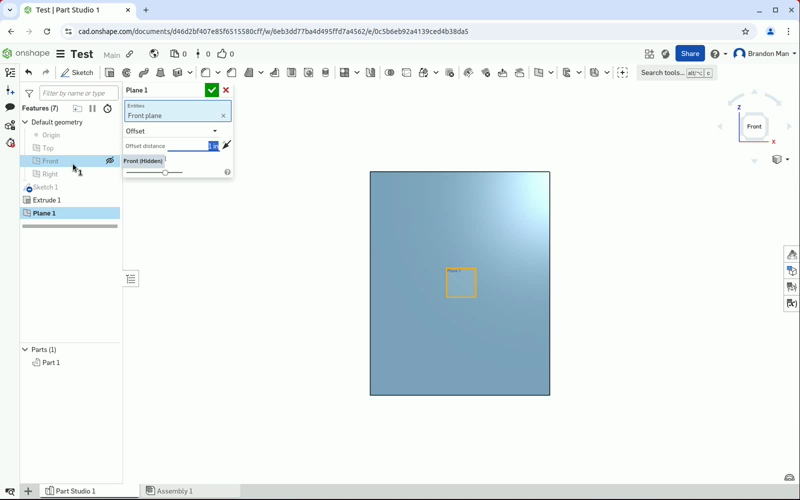
text(0.955)
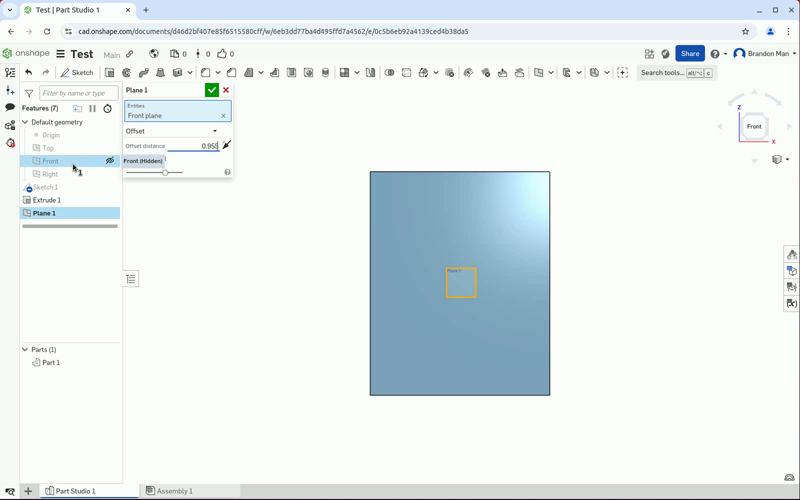
key(enter, 2)
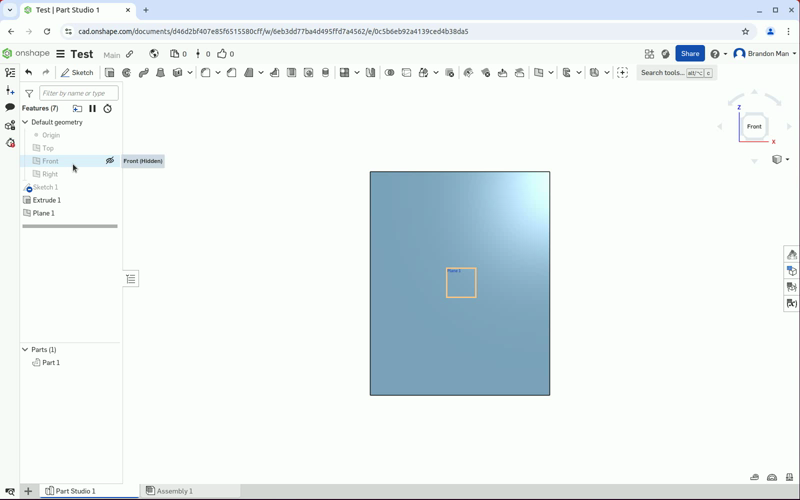
key(shift+s)
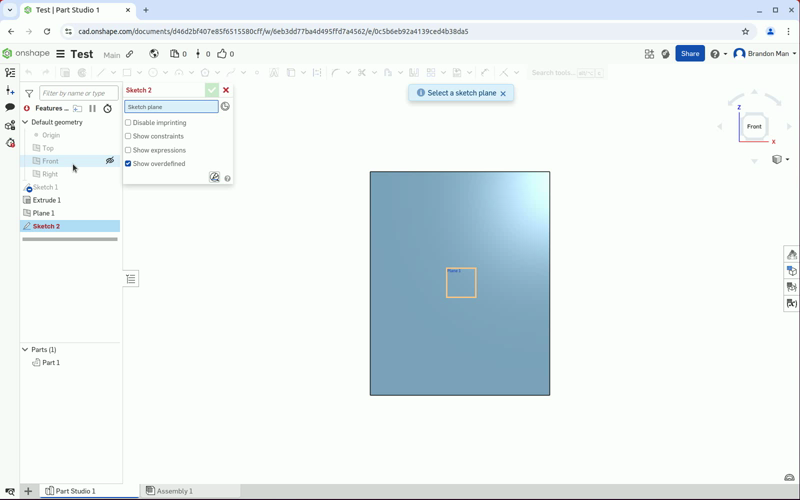
mouse_move(73, 215)
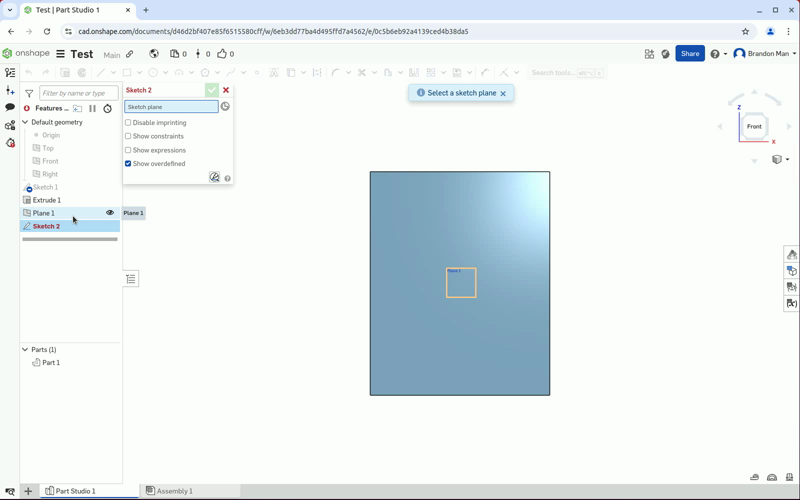
click(73, 215)
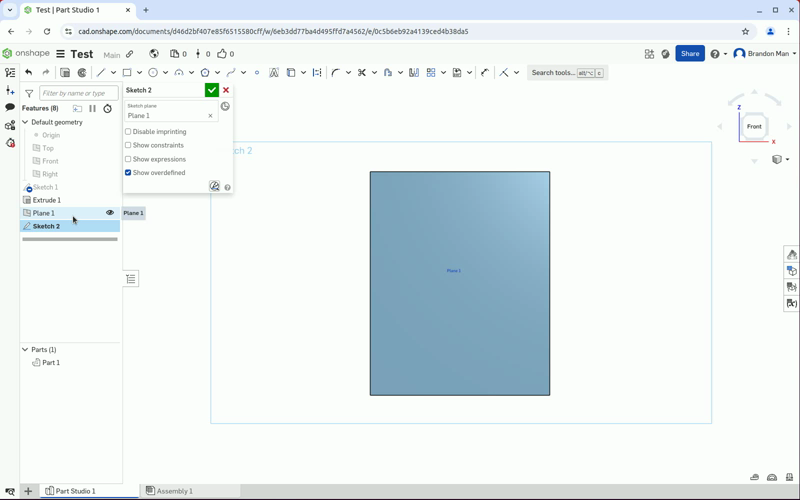
mouse_move(73, 352)
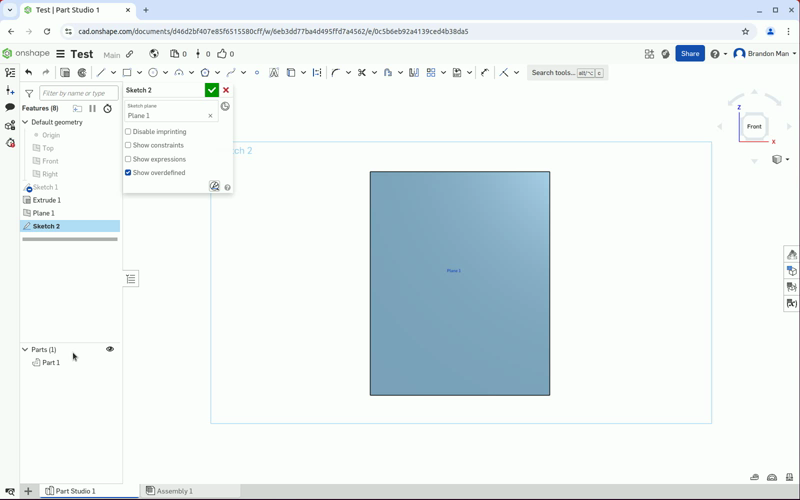
key(y)
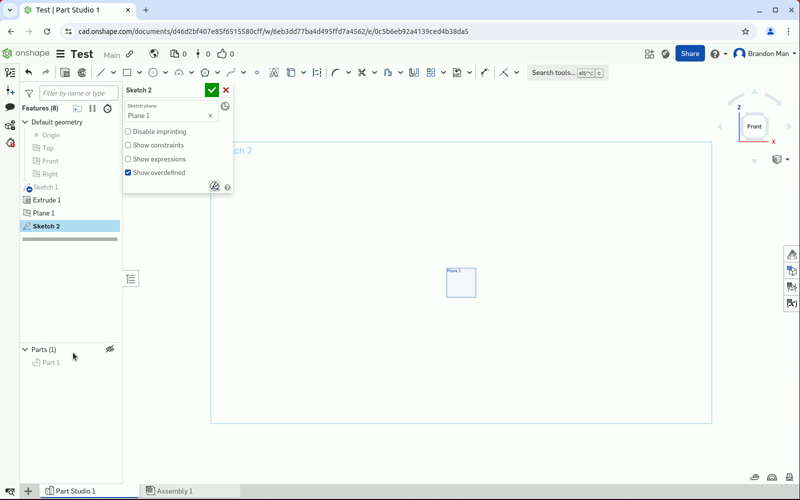
key(l)
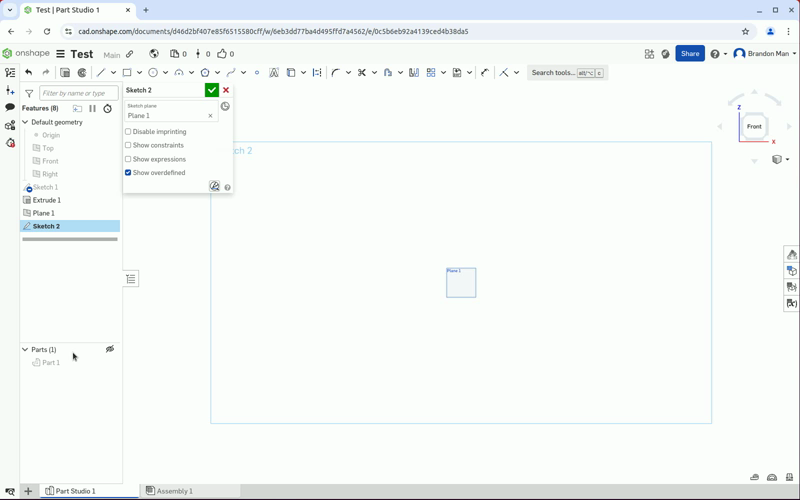
key_down(shift)
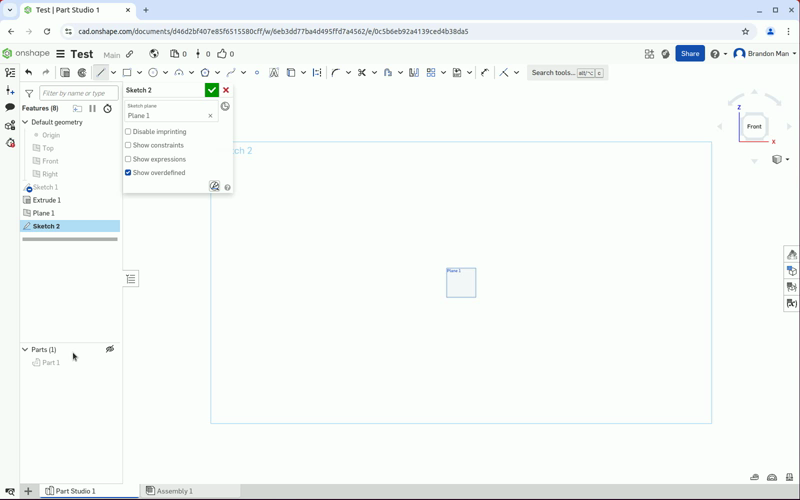
mouse_move(370, 395)
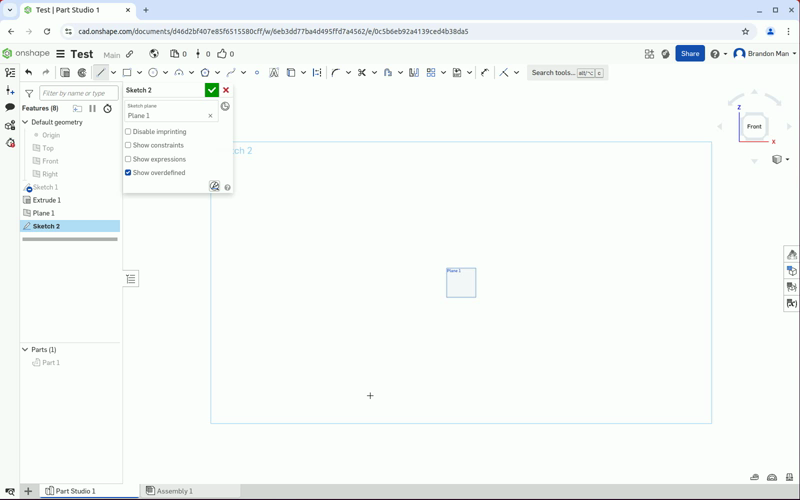
click(370, 395)
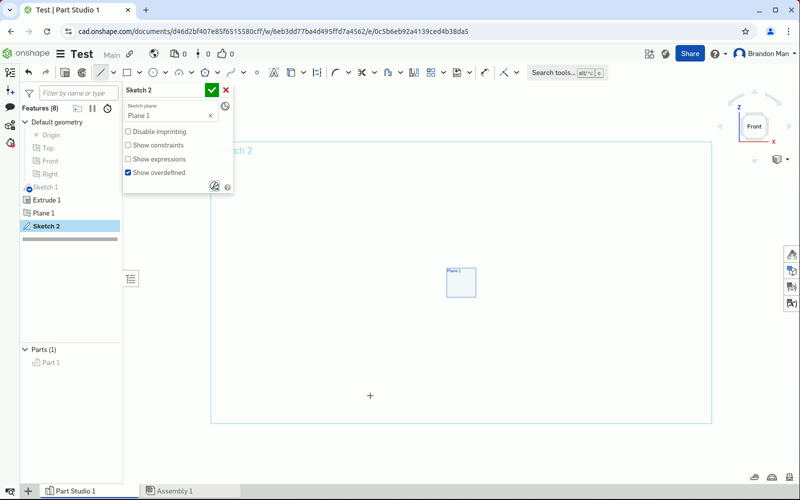
key_up(shift)
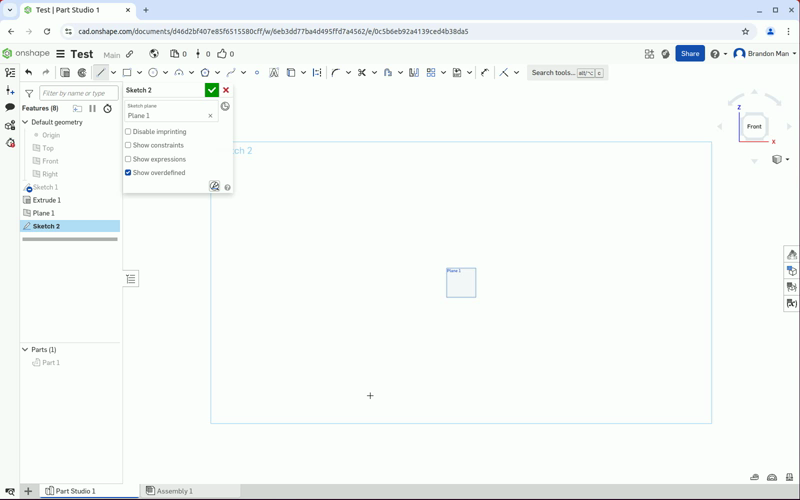
key_down(shift)
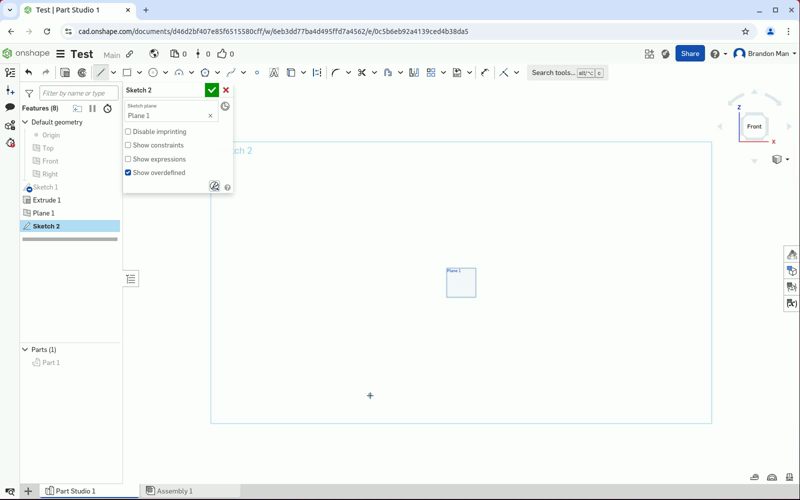
mouse_move(549, 395)
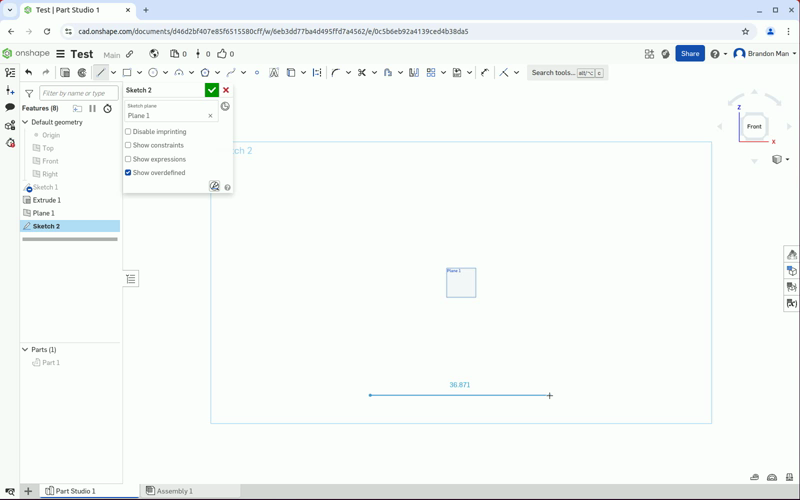
click(549, 395)
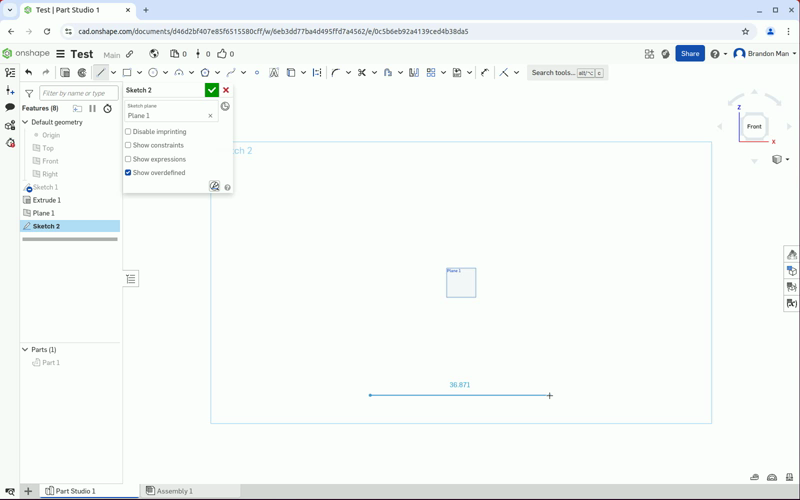
key_up(shift)
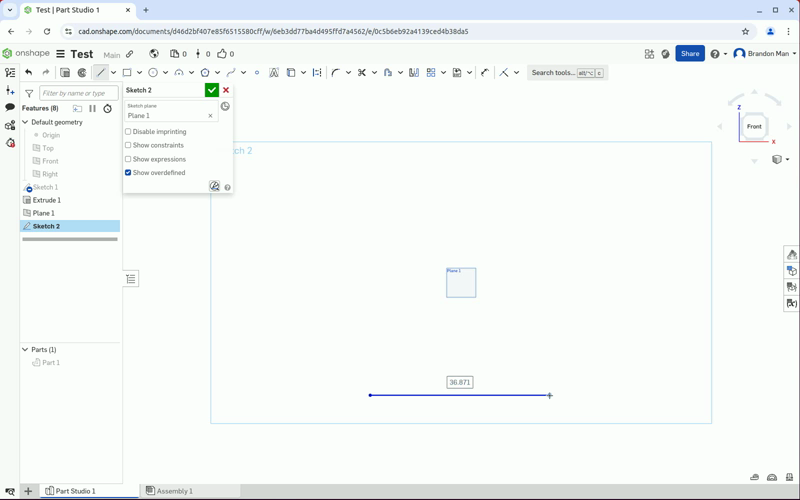
key_down(shift)
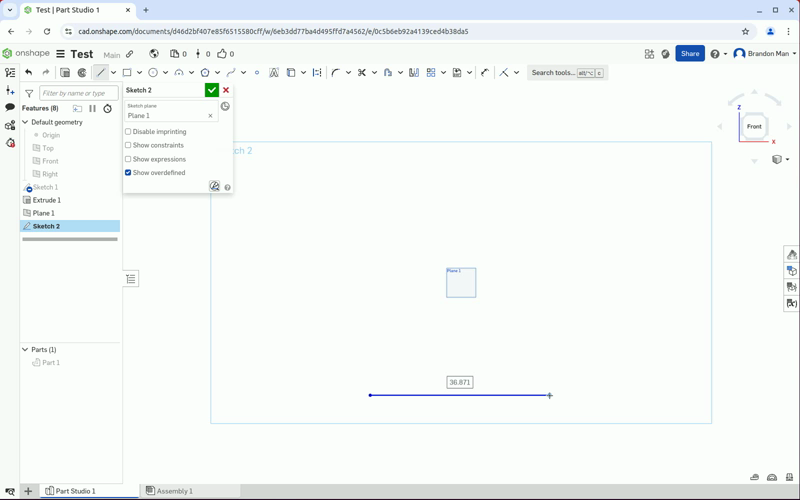
mouse_move(549, 171)
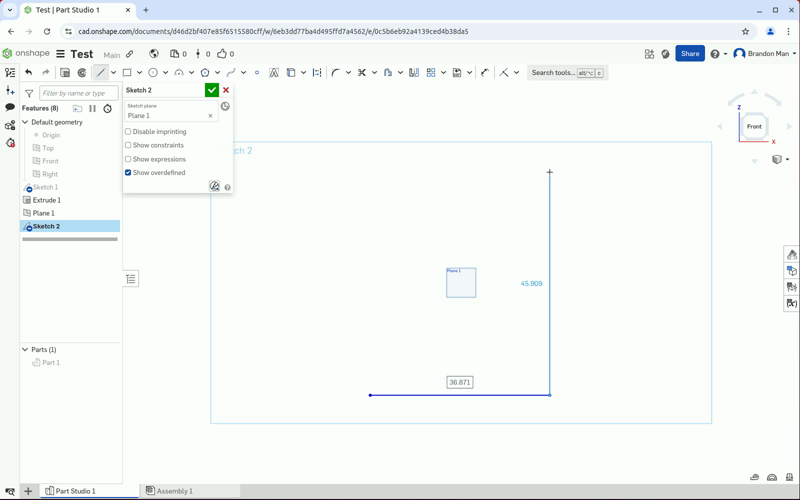
click(549, 171)
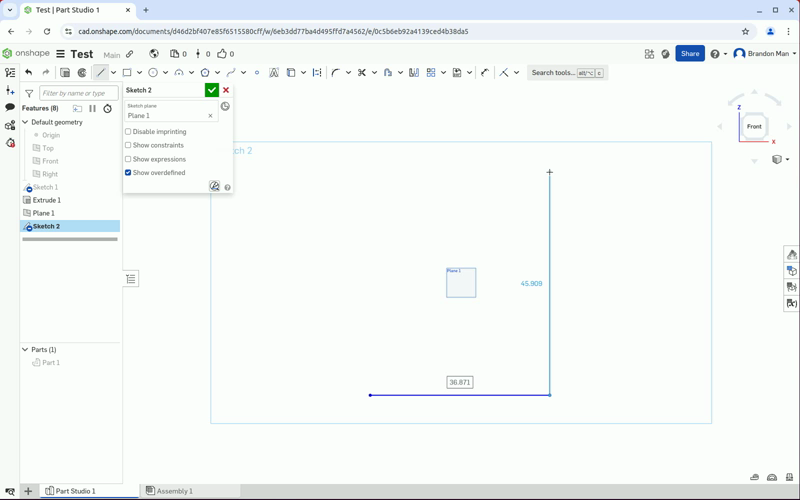
key_up(shift)
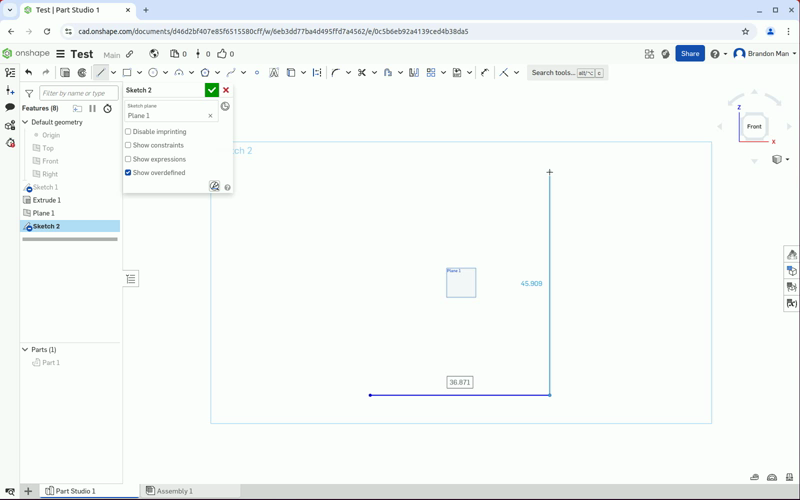
key_down(shift)
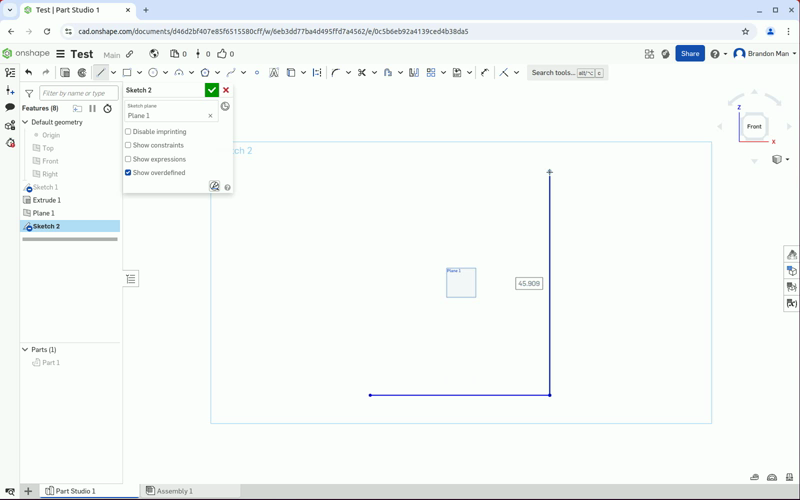
mouse_move(370, 171)
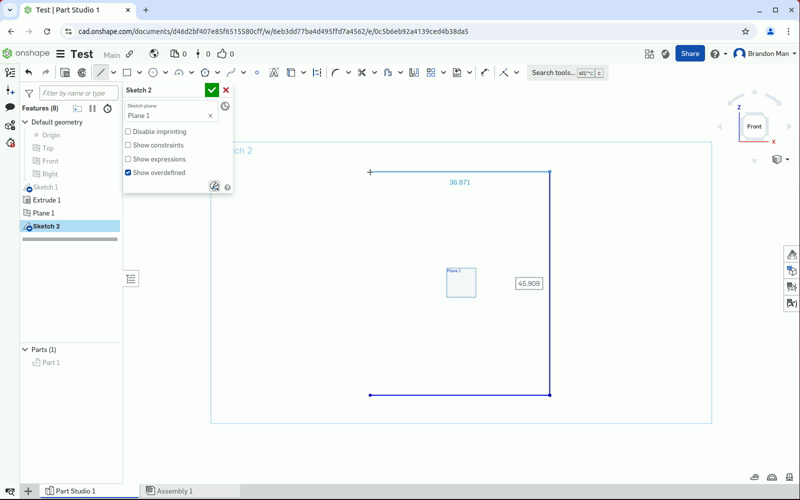
click(370, 171)
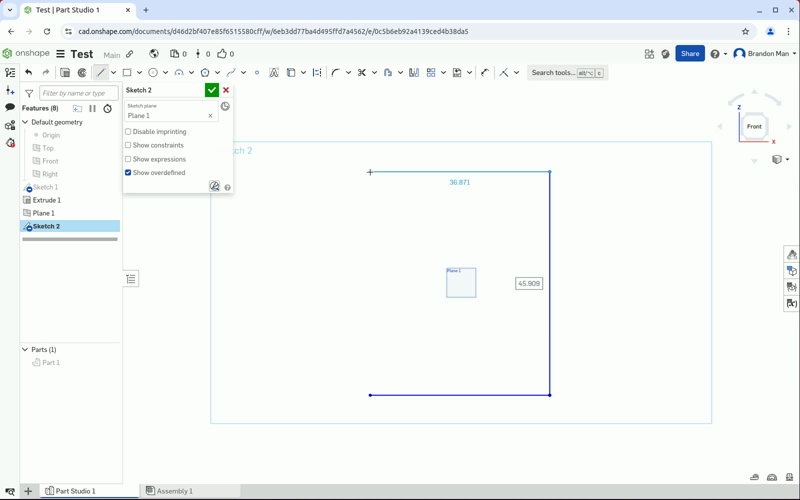
key_up(shift)
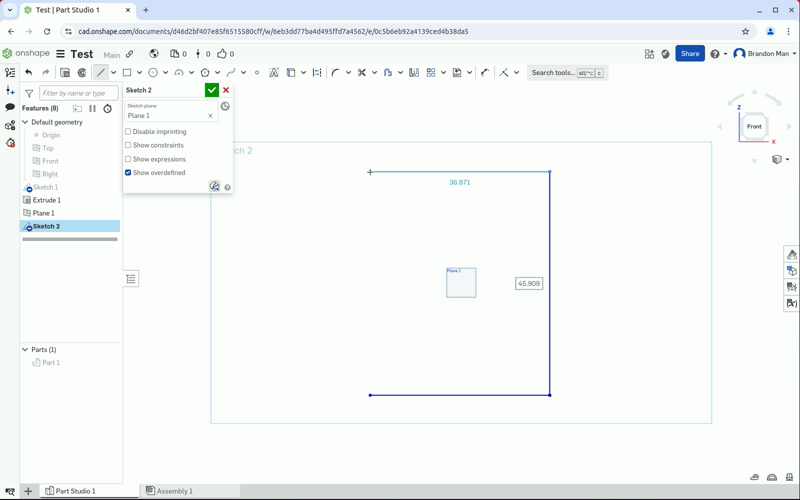
key_down(shift)
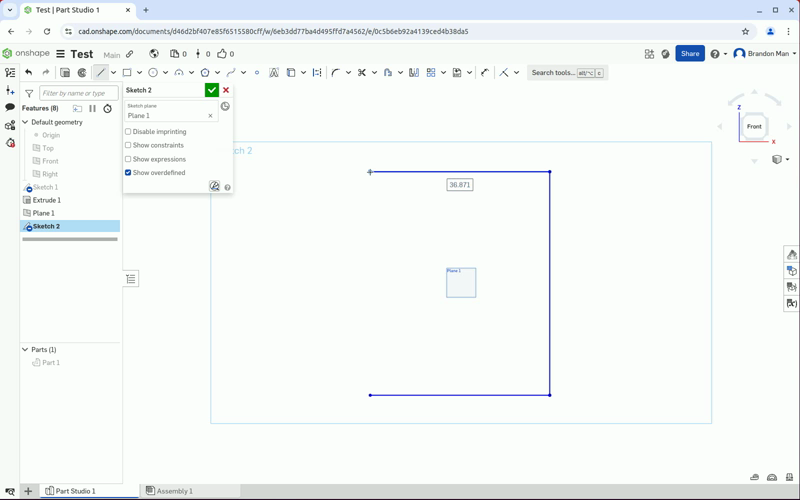
mouse_move(370, 395)
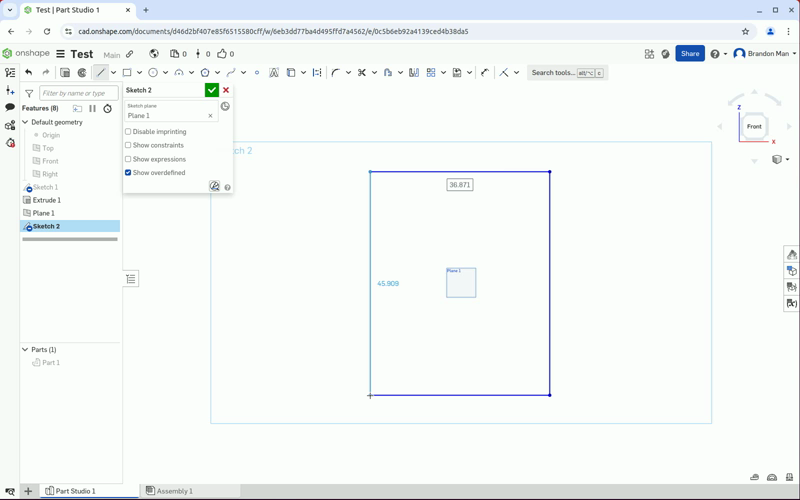
key_up(shift)
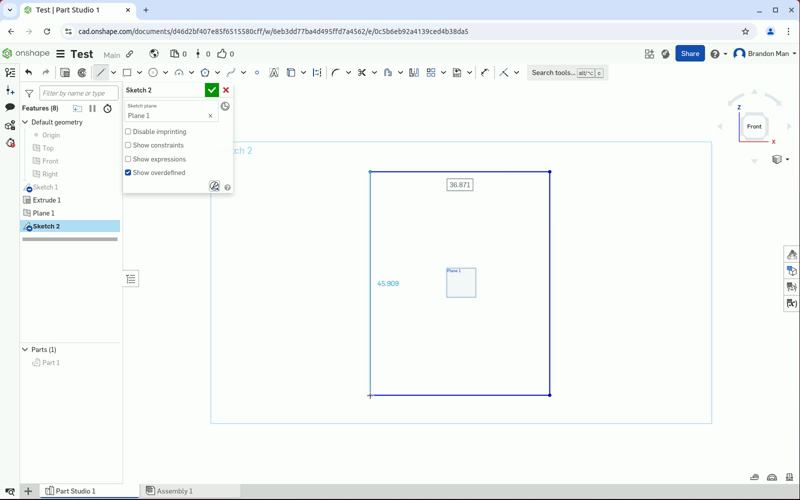
click(370, 395)
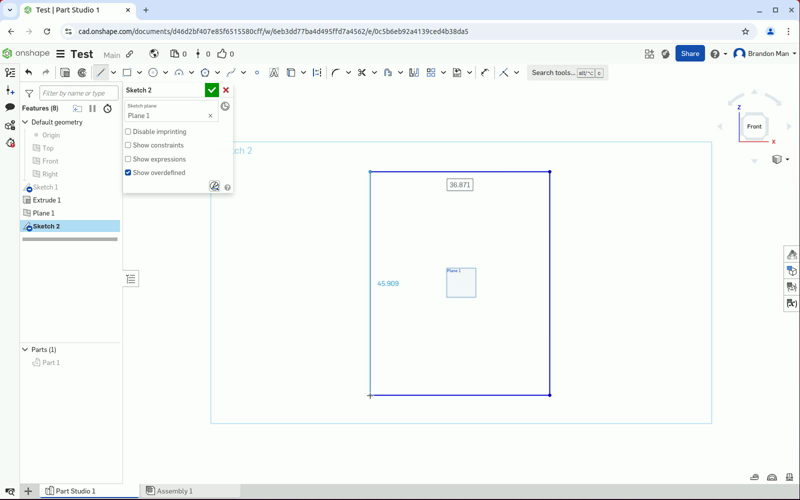
key(esc)
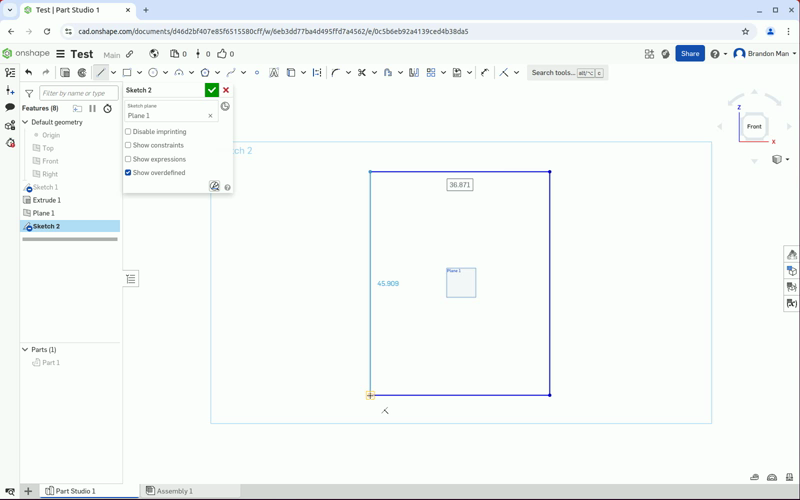
key(l)
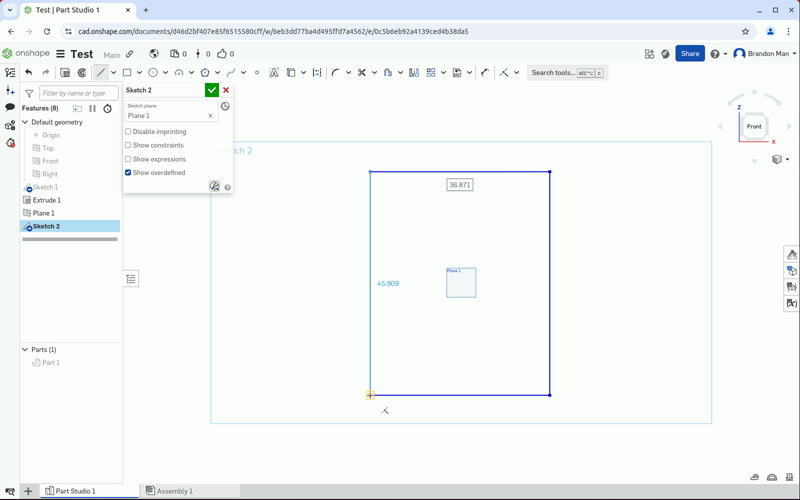
key_down(shift)
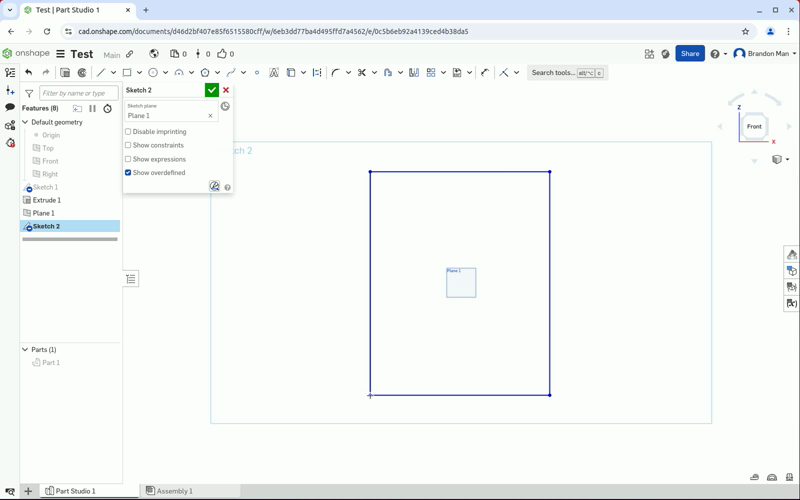
mouse_move(375, 390)
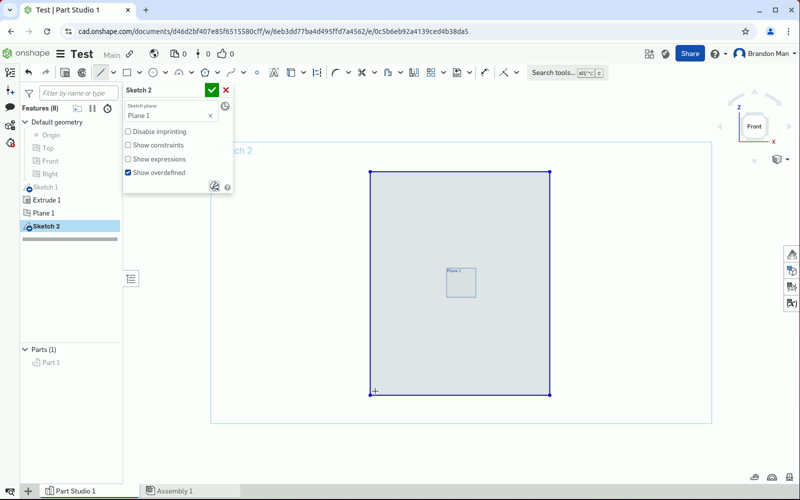
click(375, 390)
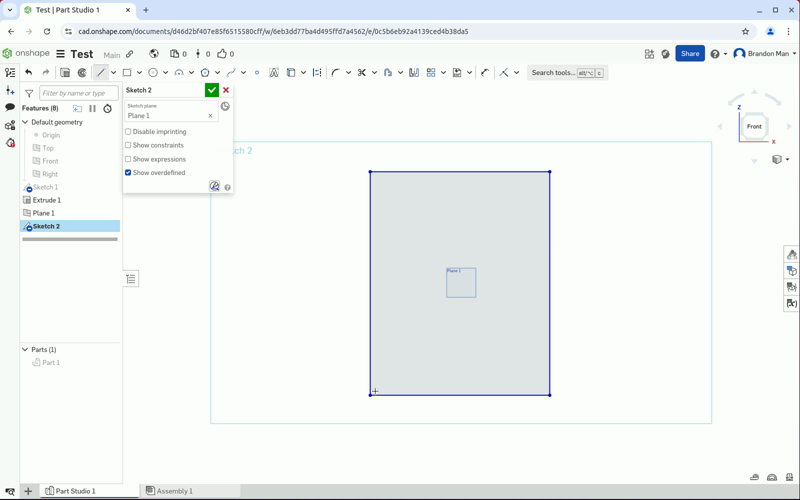
key_up(shift)
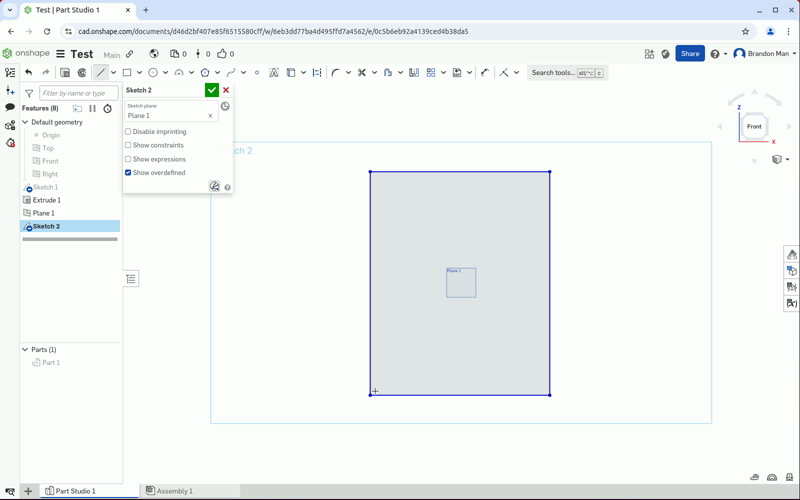
key_down(shift)
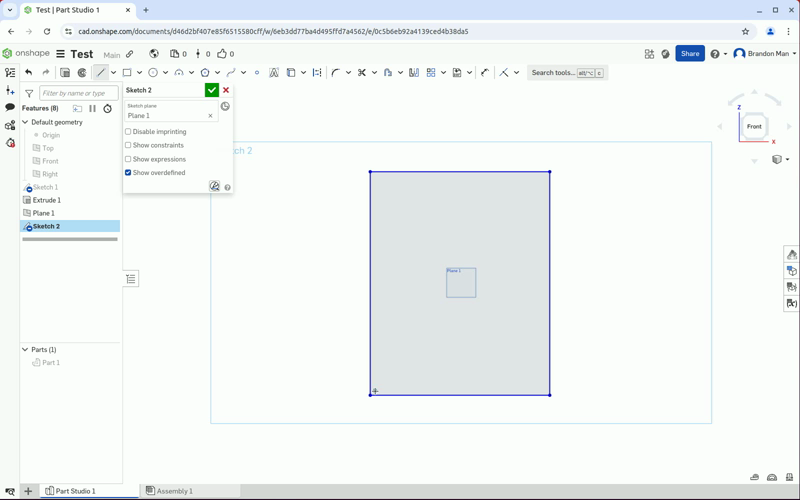
mouse_move(544, 390)
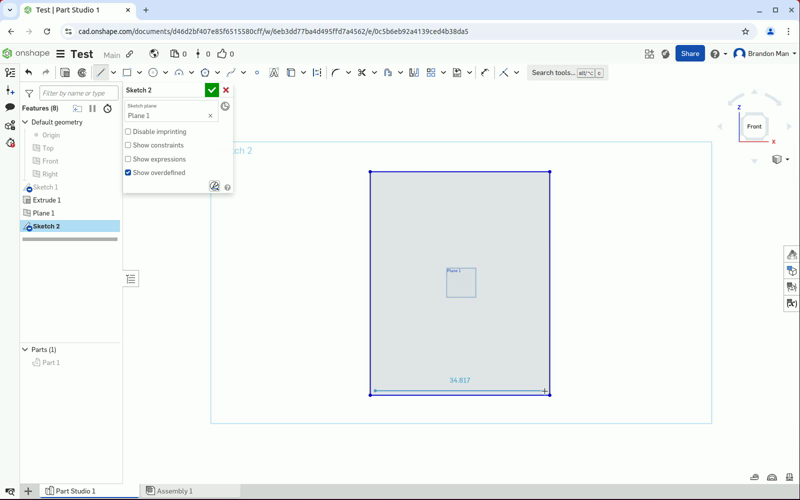
click(544, 390)
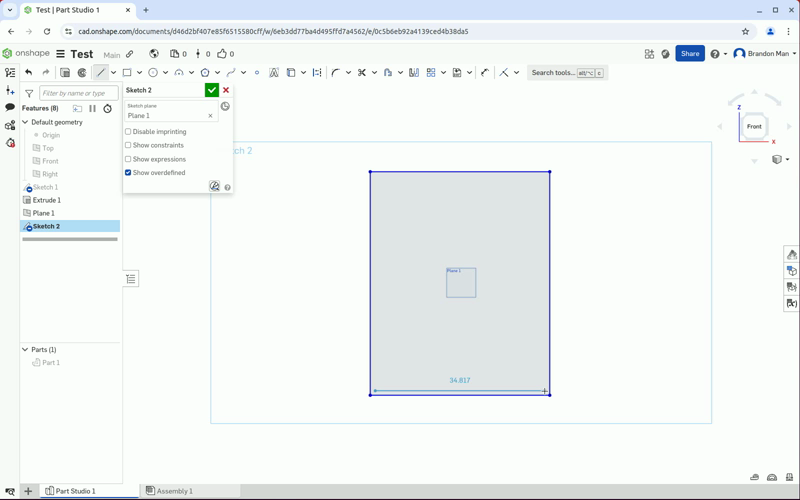
key_up(shift)
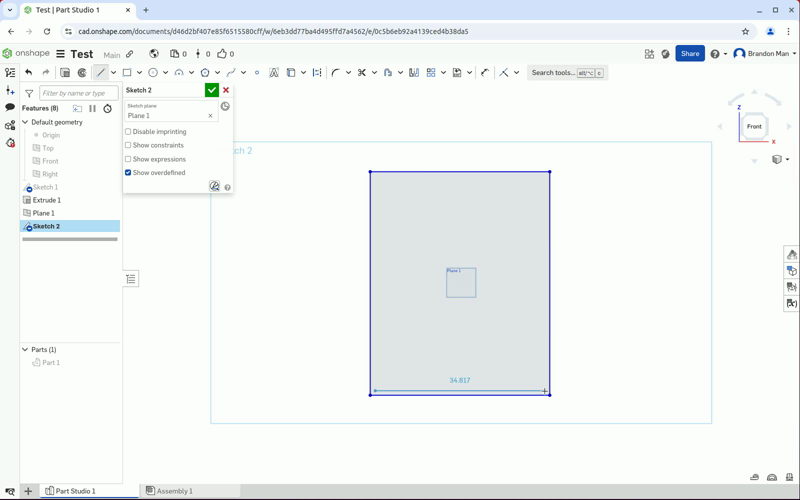
key_down(shift)
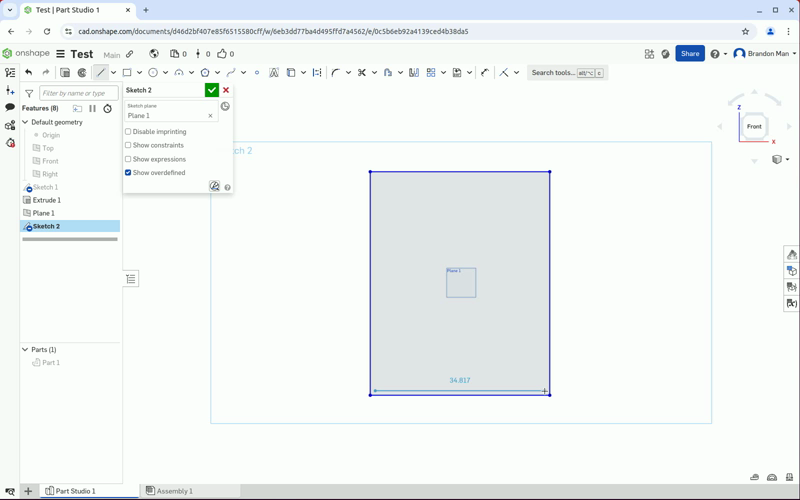
mouse_move(544, 176)
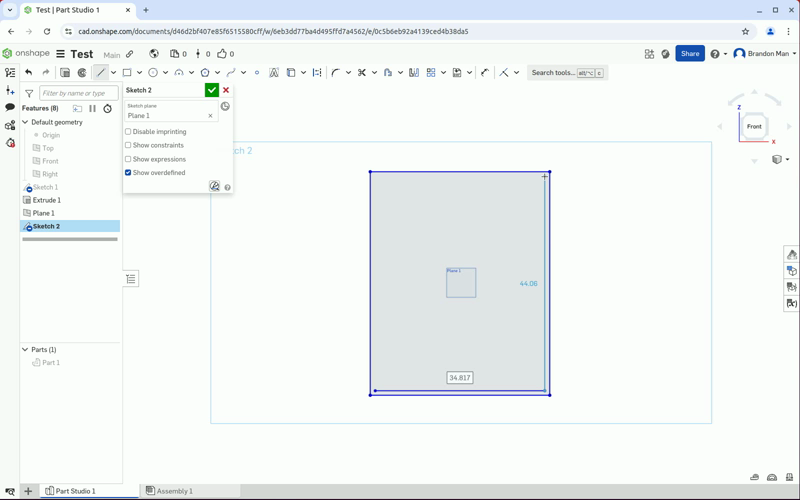
click(544, 176)
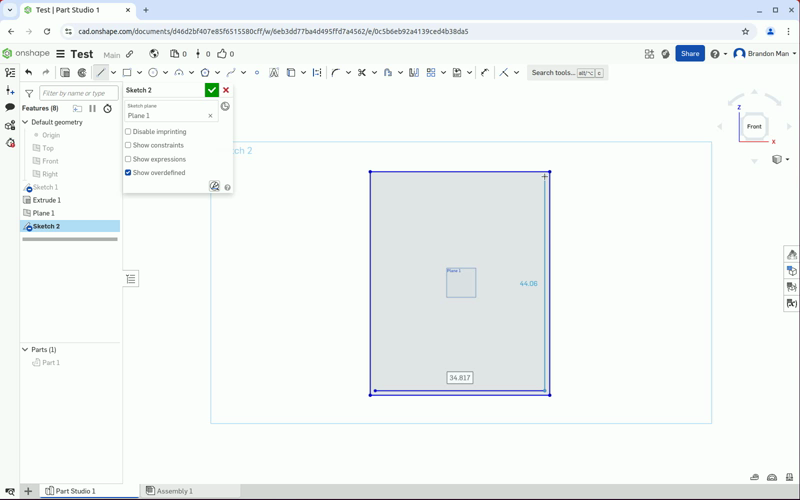
key_up(shift)
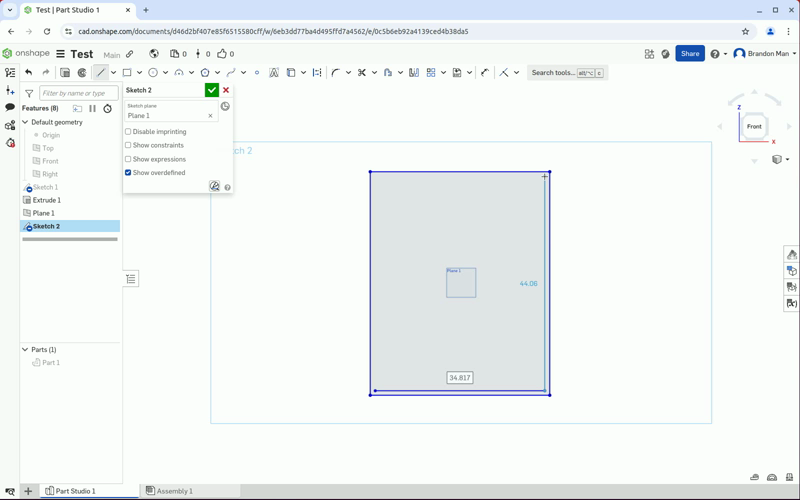
key_down(shift)
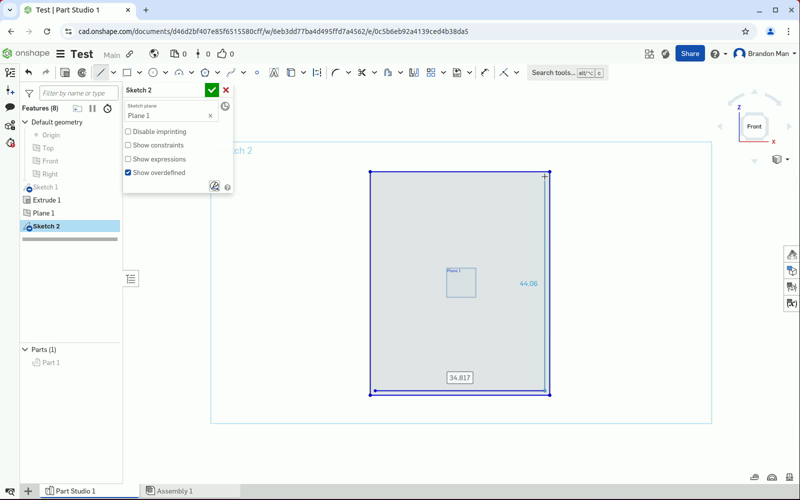
mouse_move(375, 176)
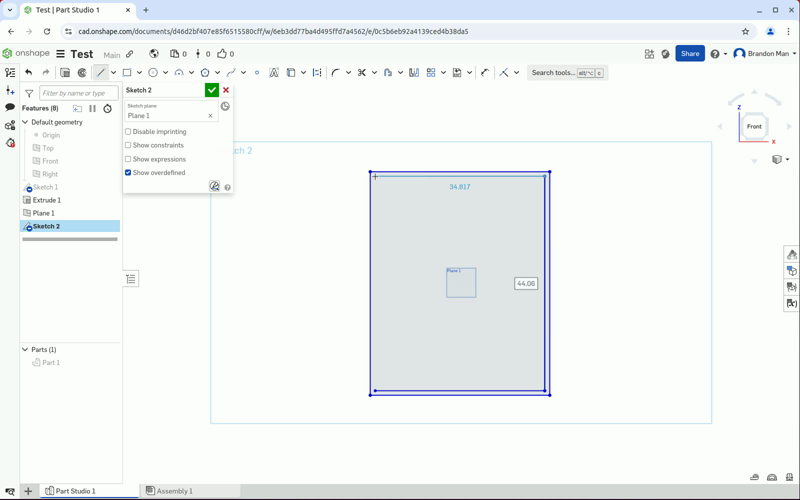
click(375, 176)
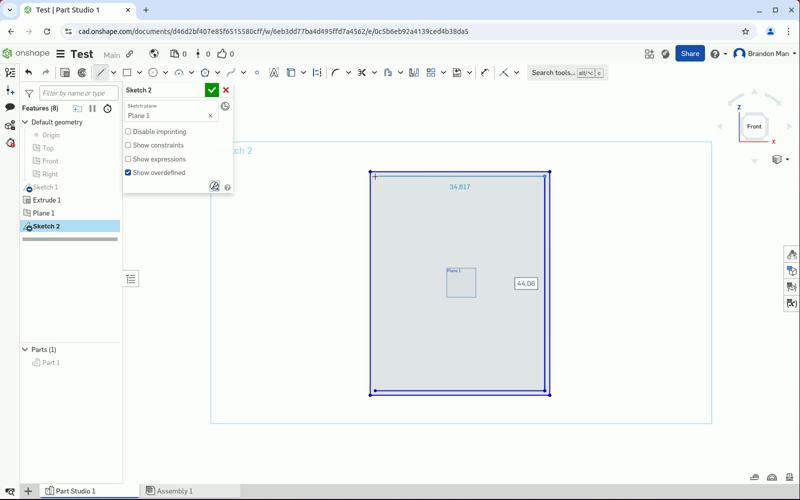
key_up(shift)
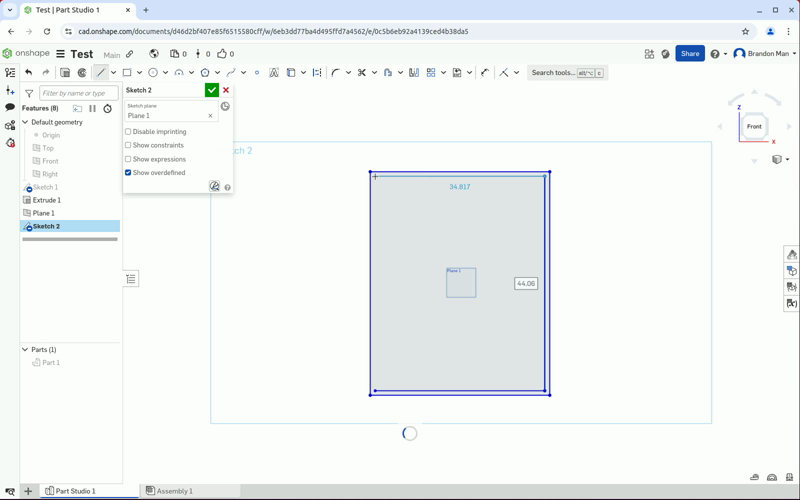
key_down(shift)
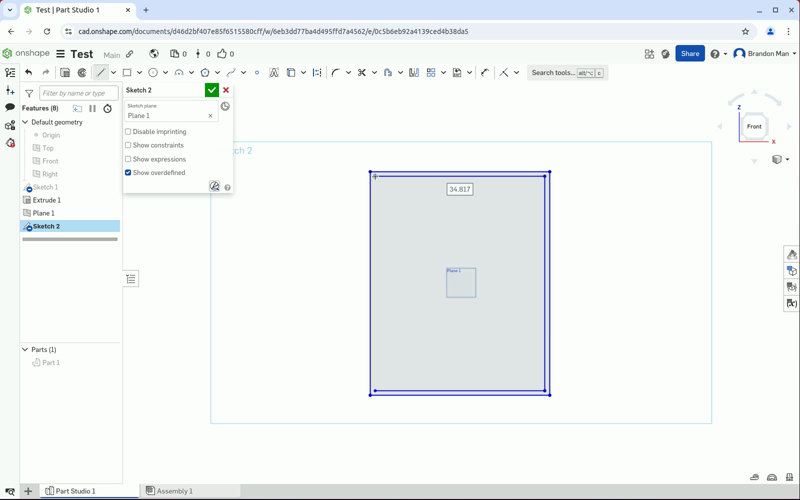
mouse_move(375, 390)
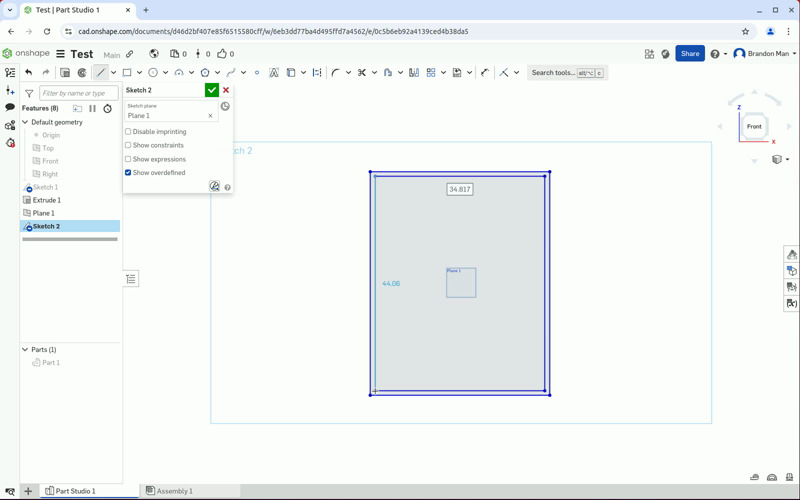
key_up(shift)
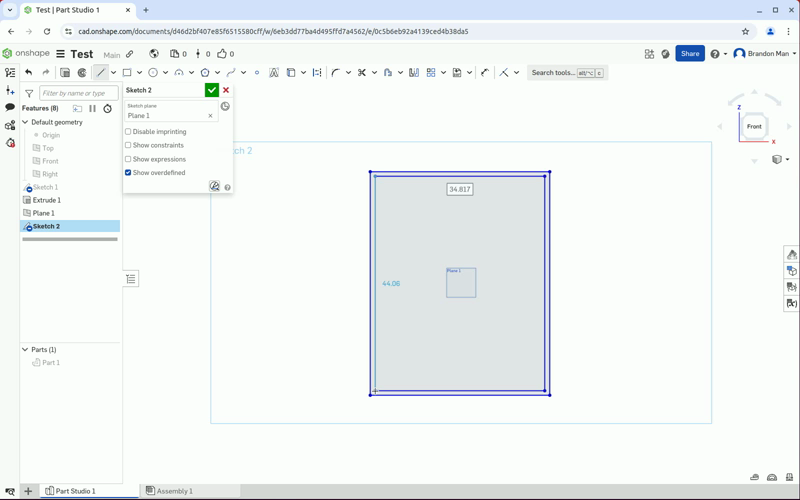
click(375, 390)
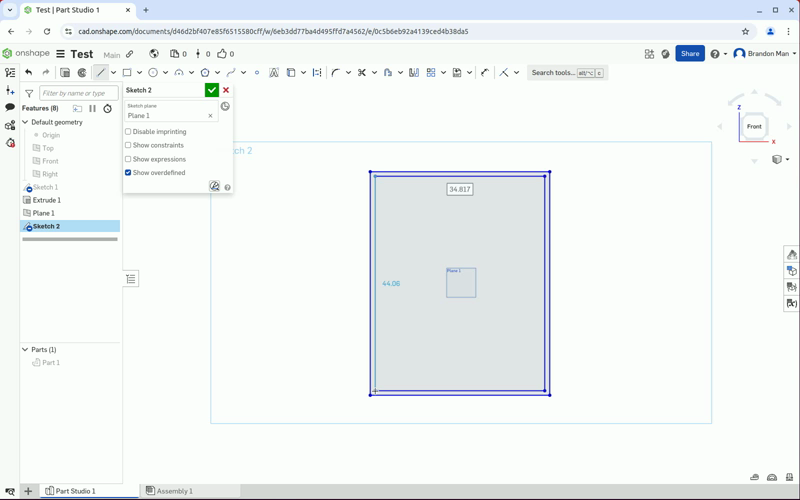
key(esc)
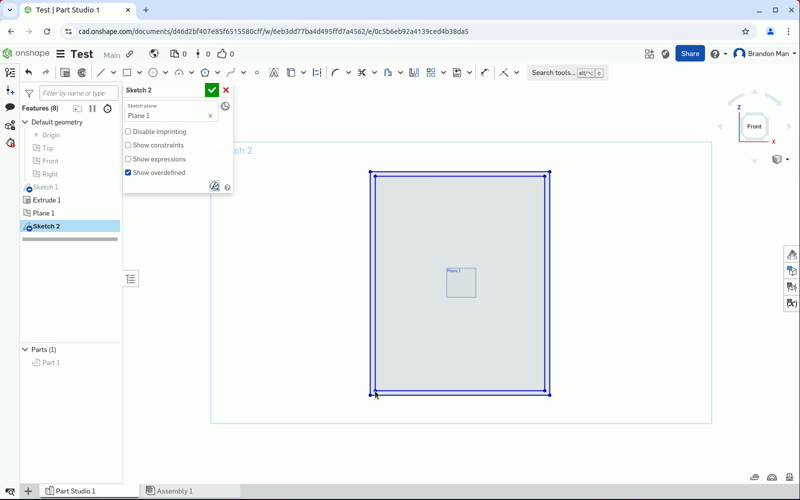
mouse_move(547, 392)
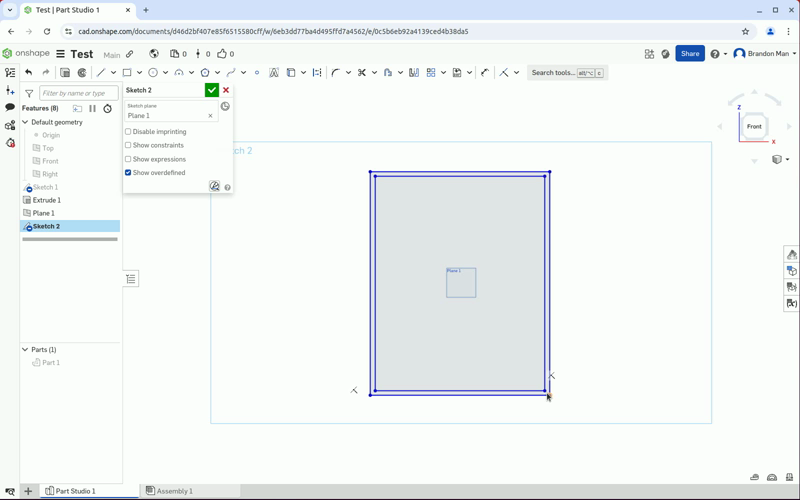
click(547, 392)
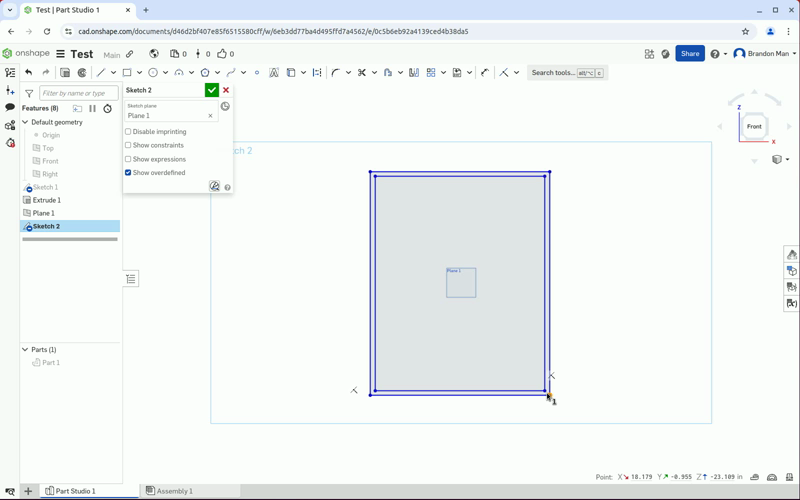
mouse_move(73, 352)
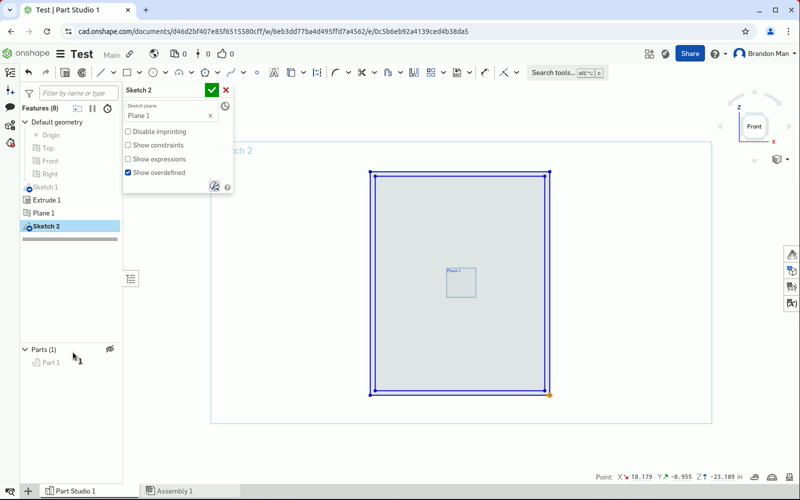
key(shift+y)
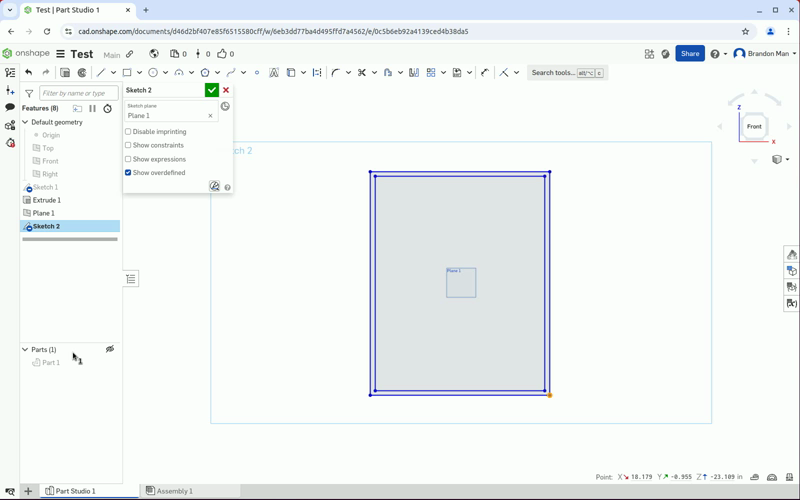
key(shift+e)
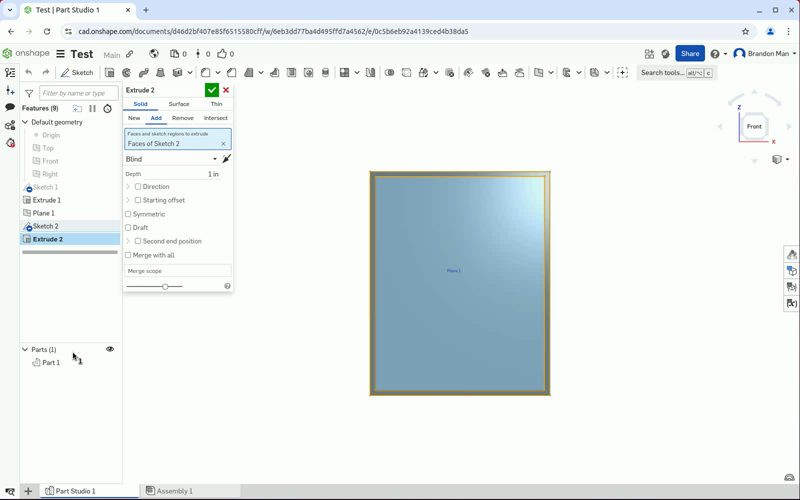
mouse_move(143, 106)
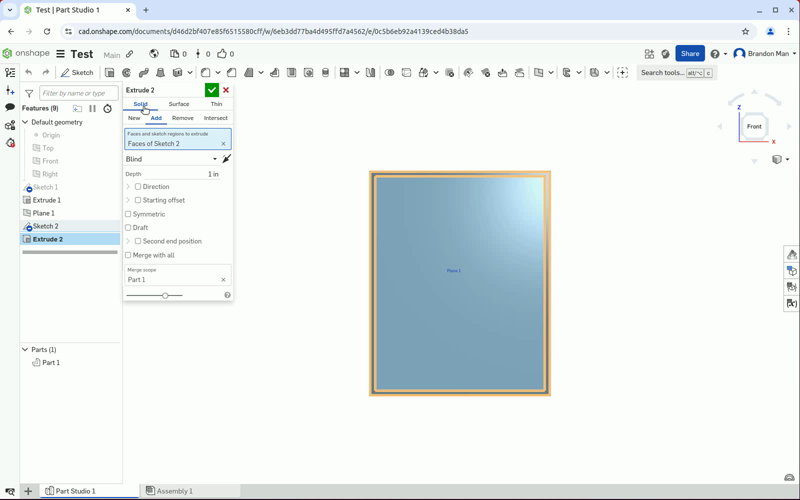
click(143, 106)
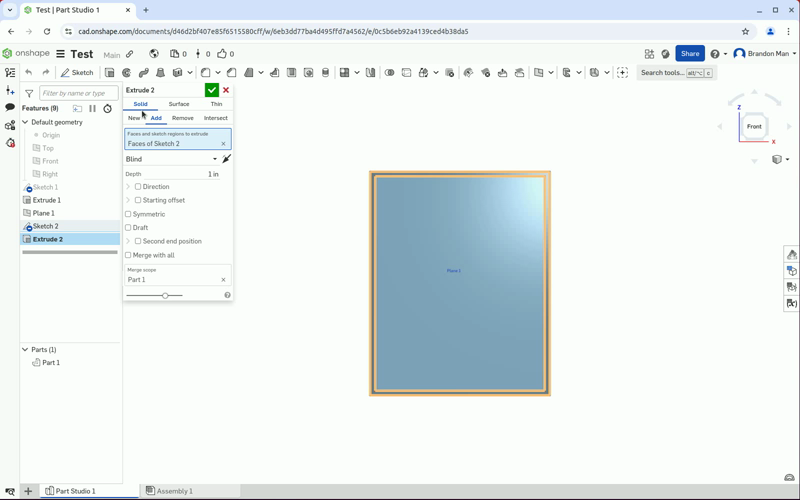
mouse_move(137, 120)
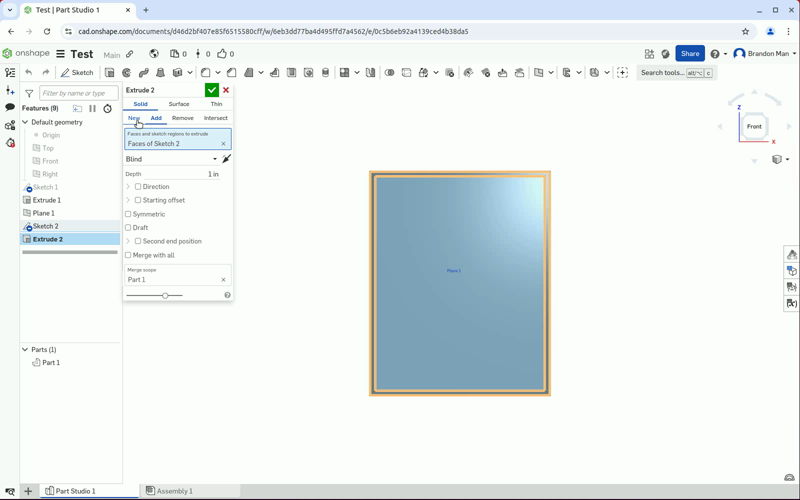
click(137, 120)
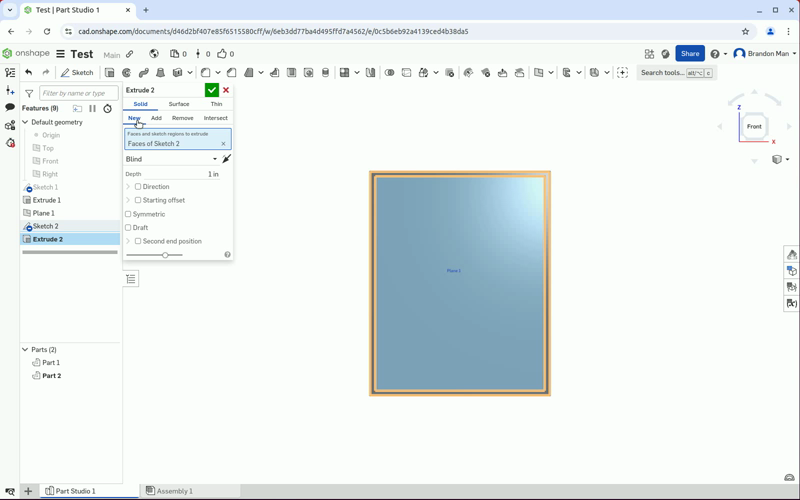
key(tab, 4)
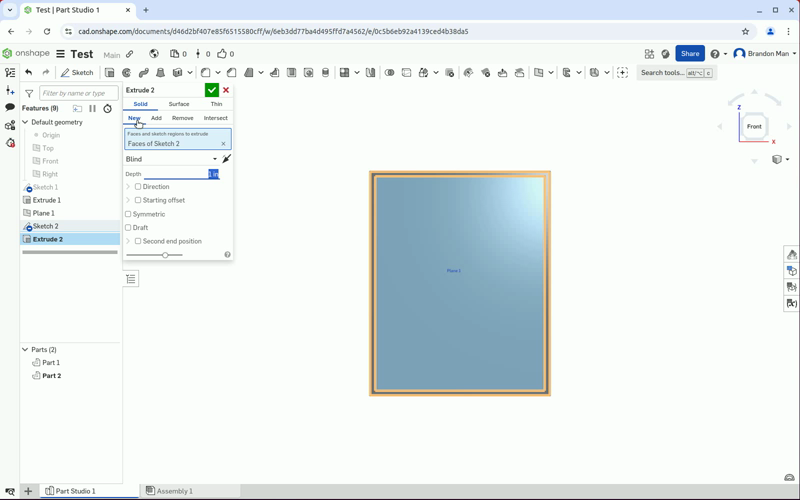
text(11.073)
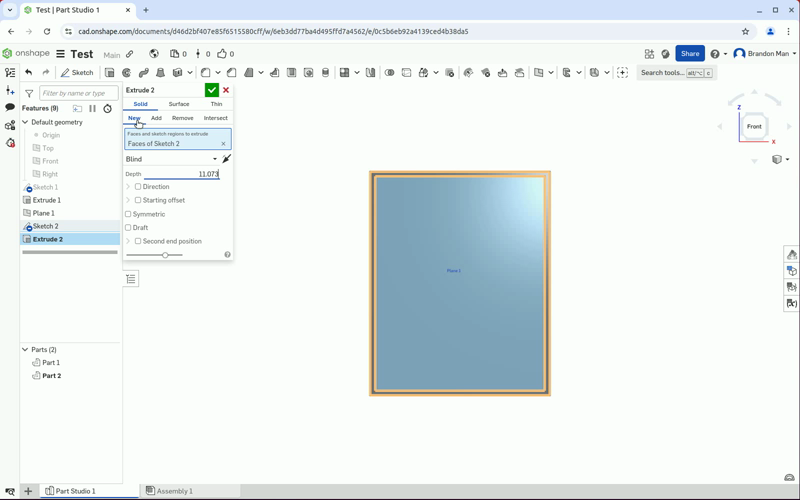
key(enter)
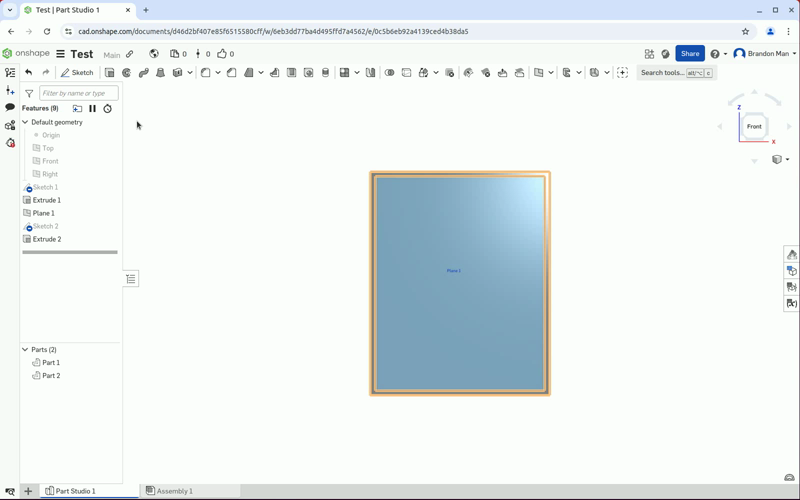
key(shift+h)
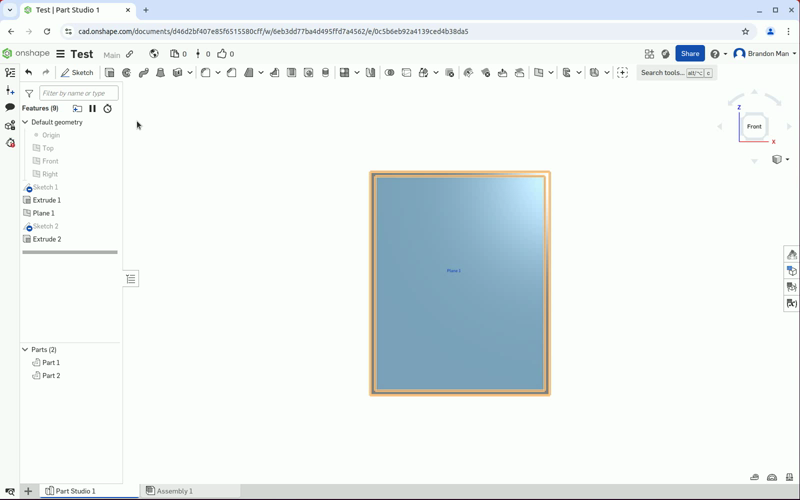
key(shift+h)
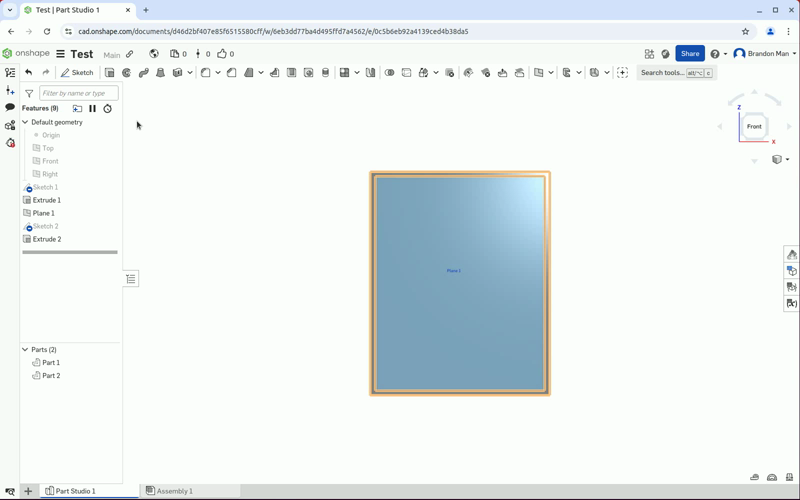
key(shift+7)
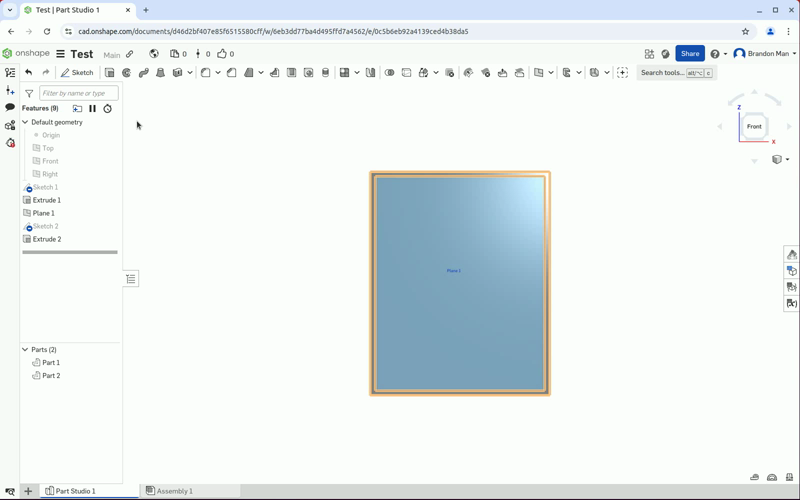
key(left, 2)
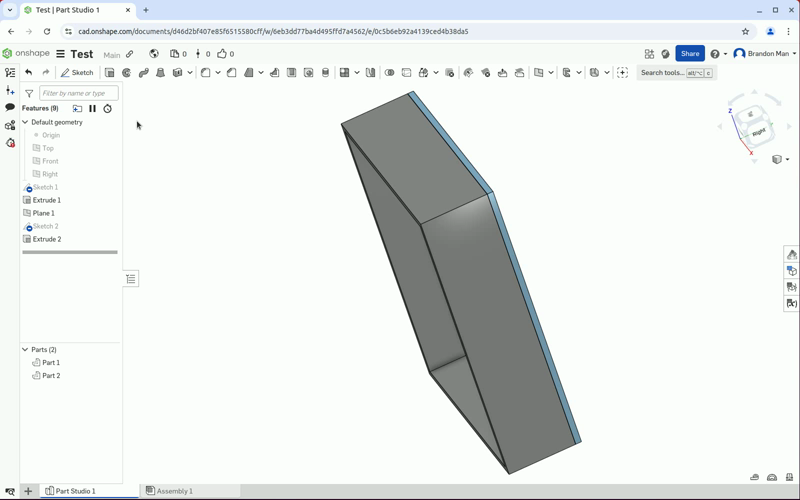
key(down, 2)
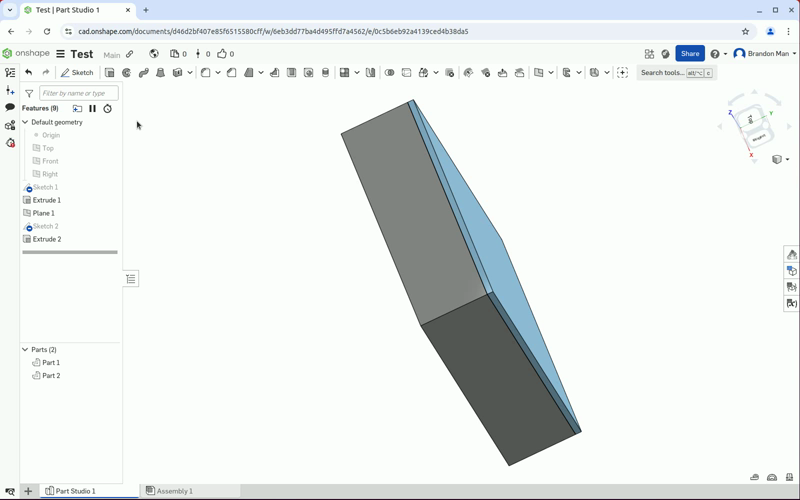
key(up, 2)
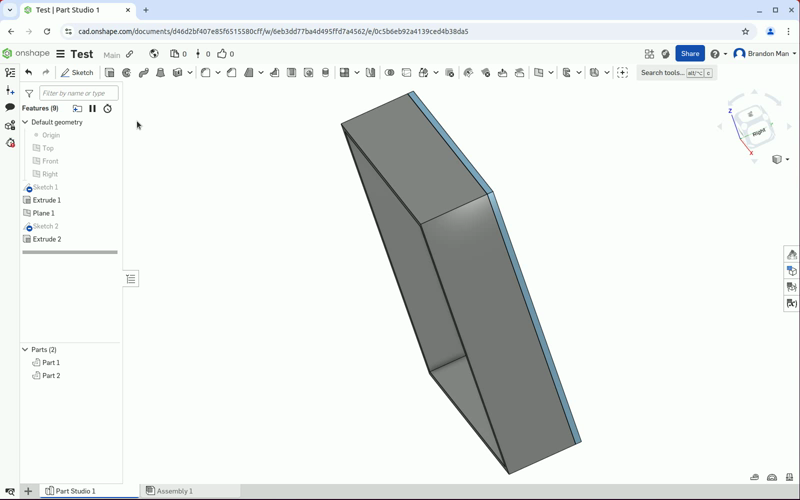
key(right, 2)
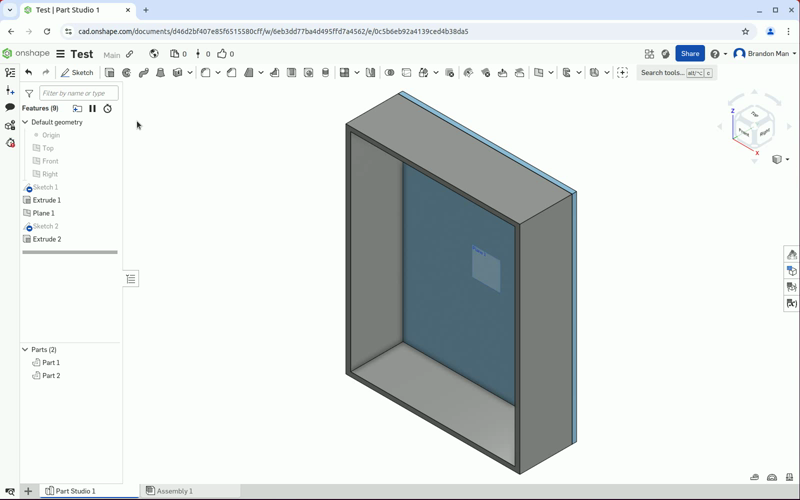
mouse_move(73, 189)
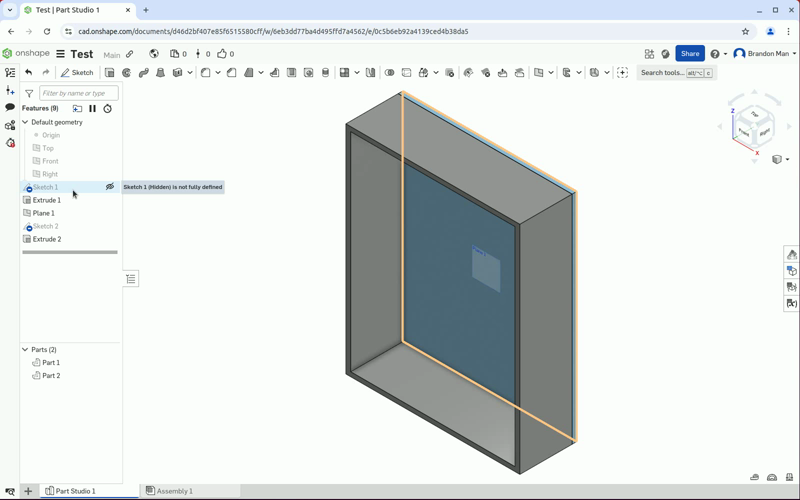
click(73, 189)